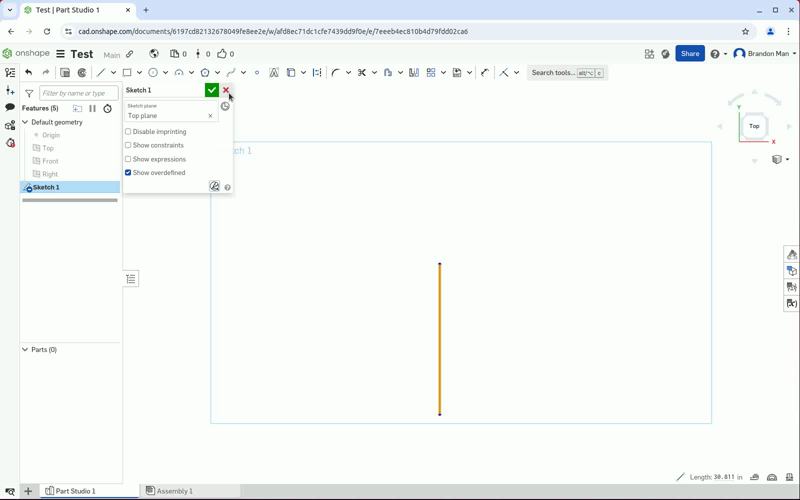
key(shift+h)
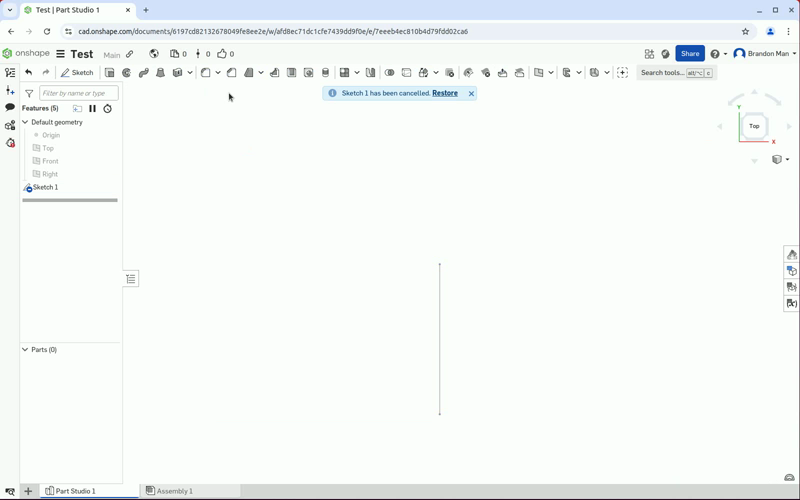
key(shift+s)
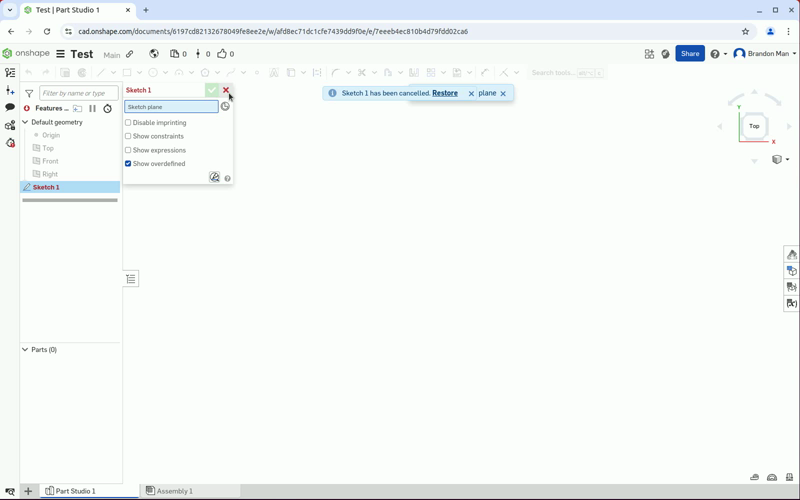
mouse_move(73, 150)
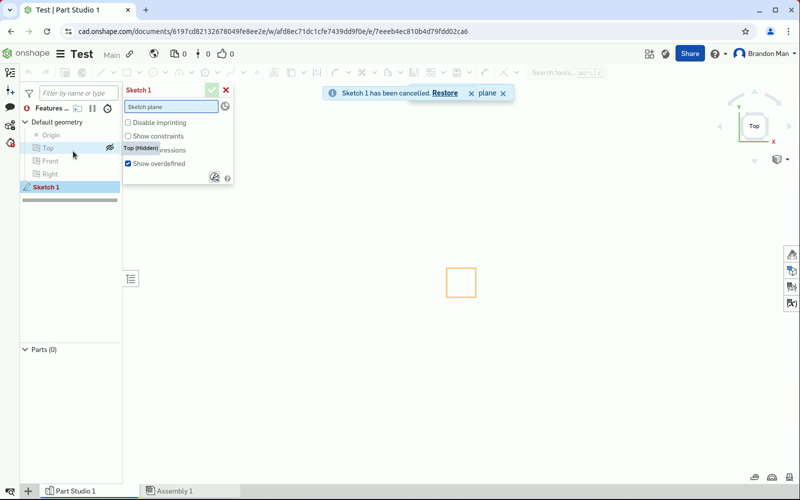
click(73, 150)
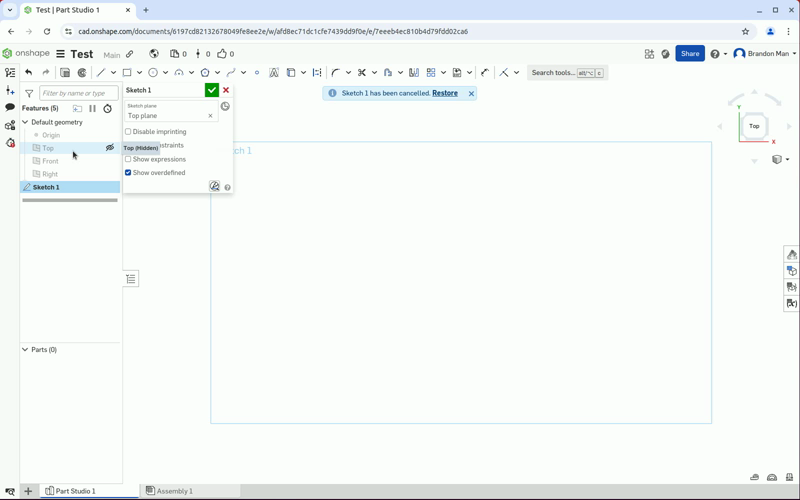
mouse_move(73, 352)
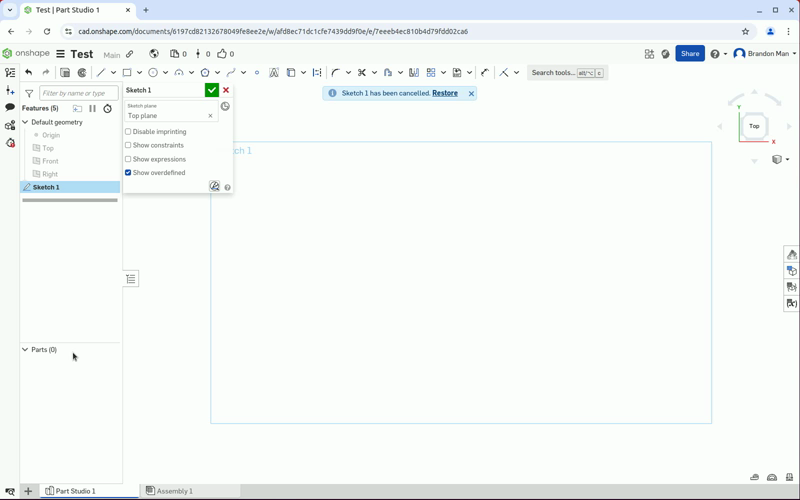
key(y)
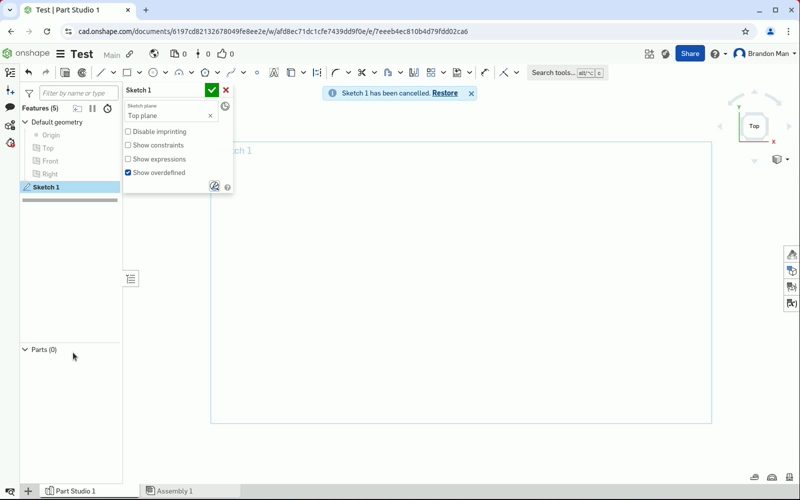
key(l)
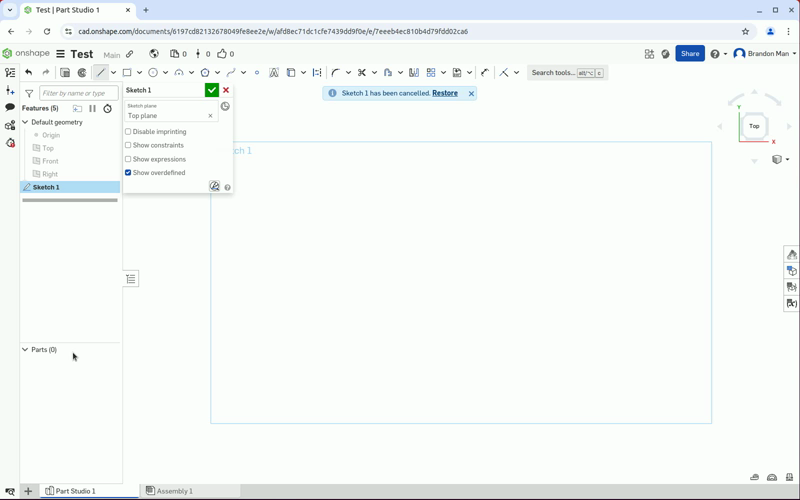
key_down(shift)
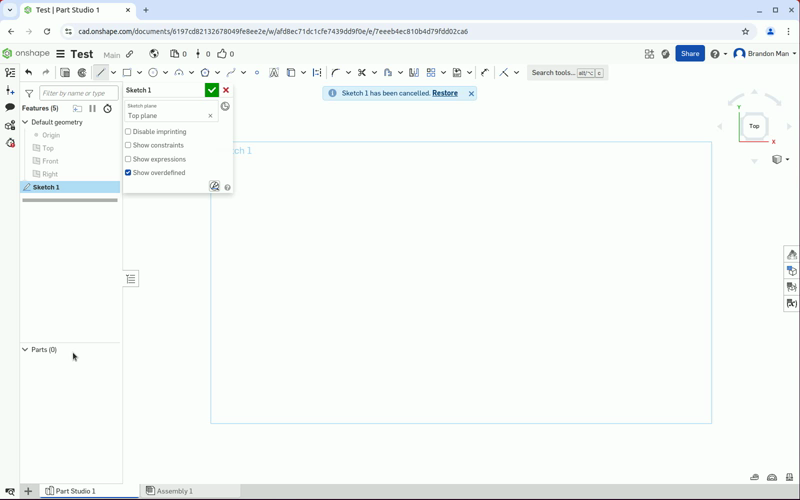
mouse_move(460, 282)
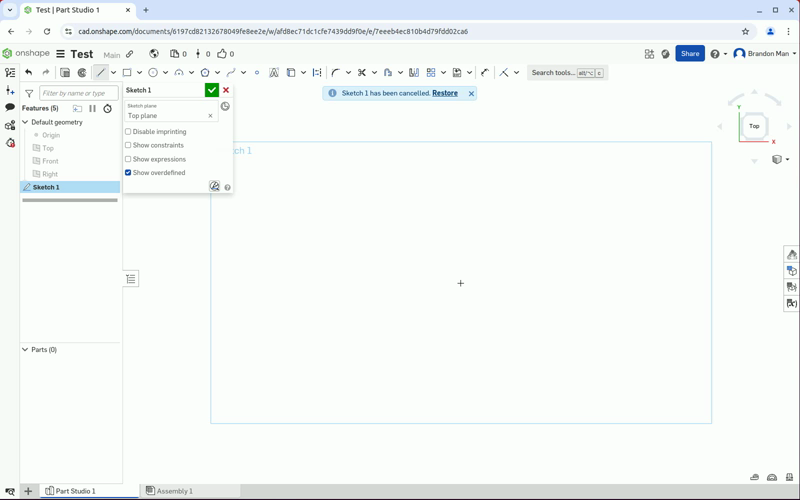
click(460, 282)
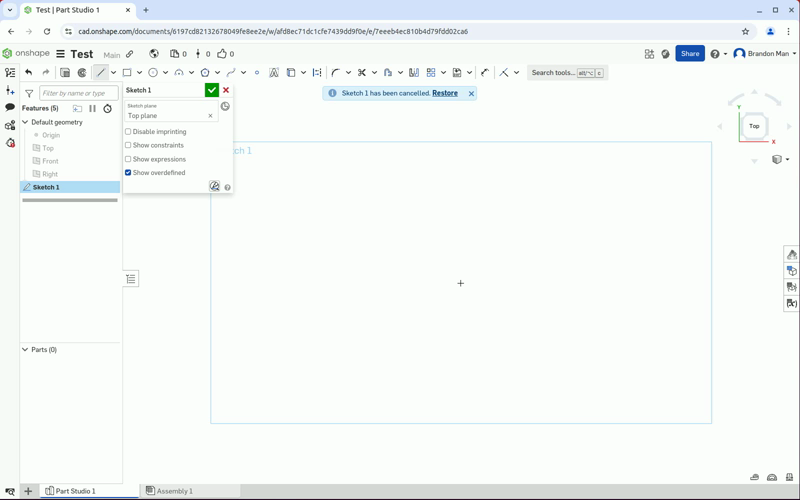
key_up(shift)
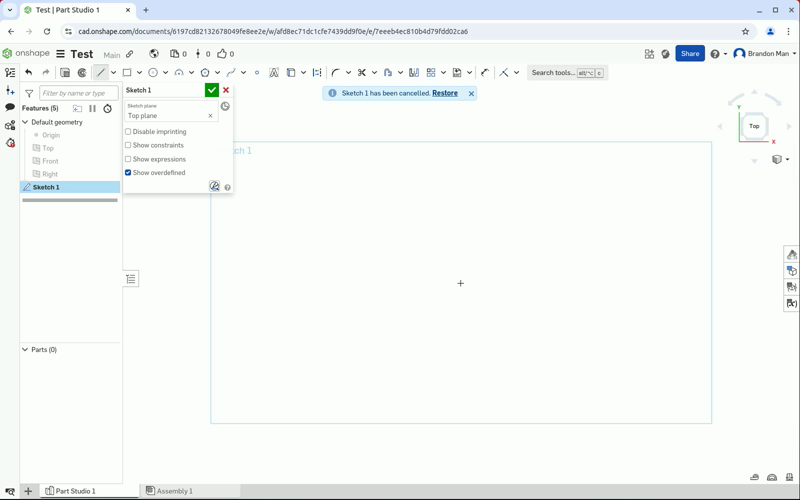
key_down(shift)
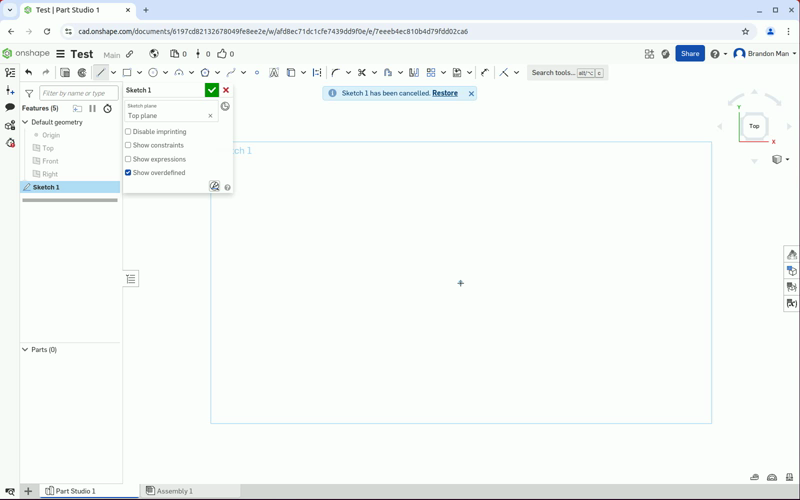
mouse_move(555, 282)
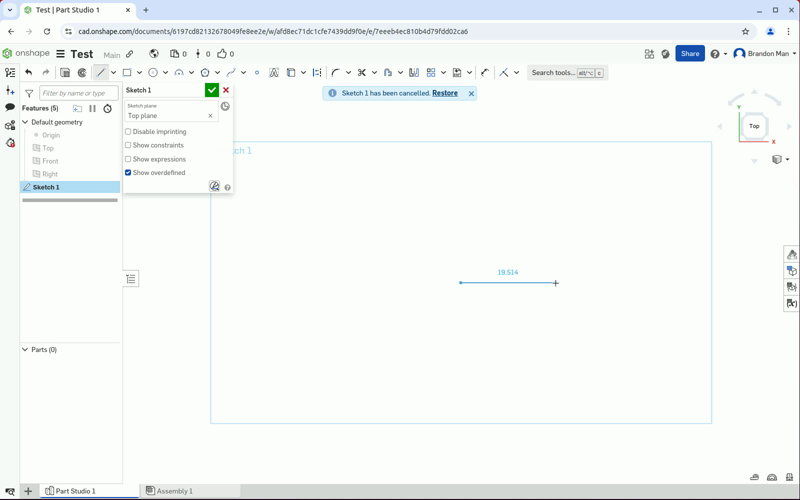
click(555, 282)
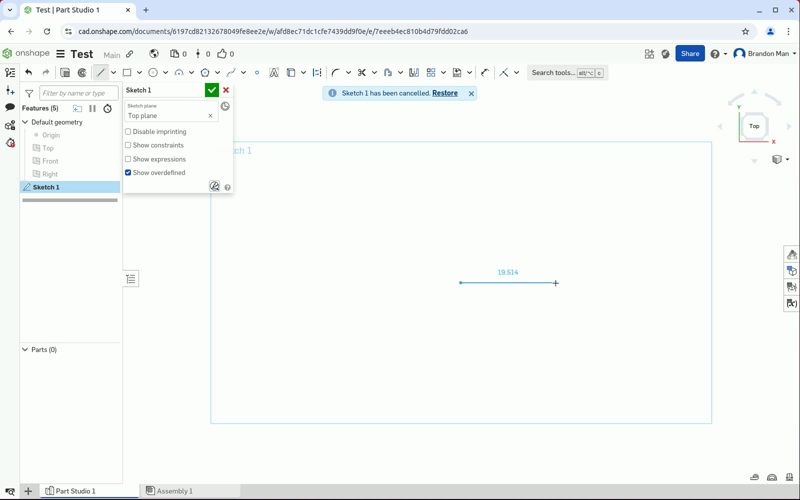
key_up(shift)
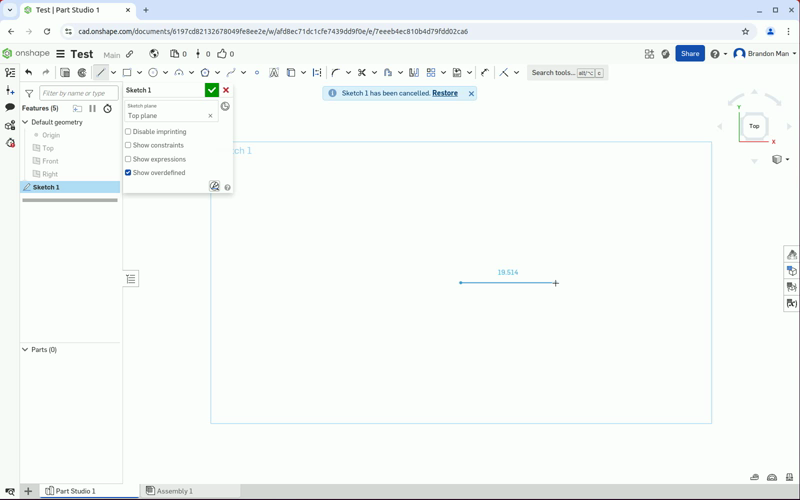
key_down(shift)
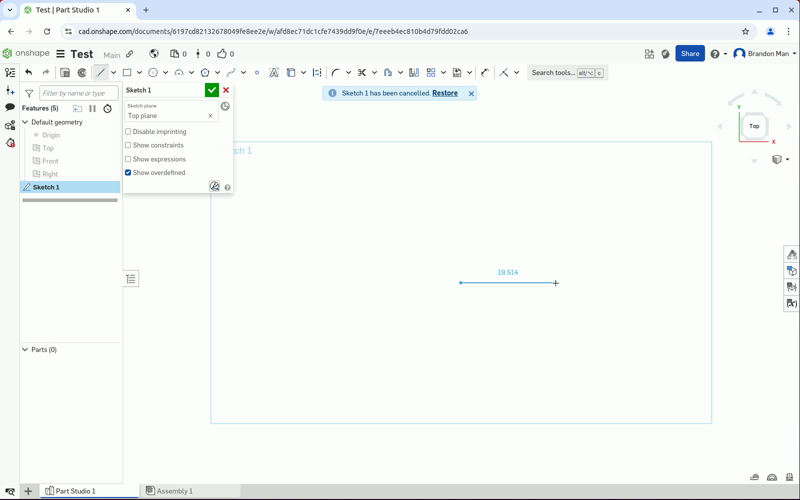
mouse_move(555, 170)
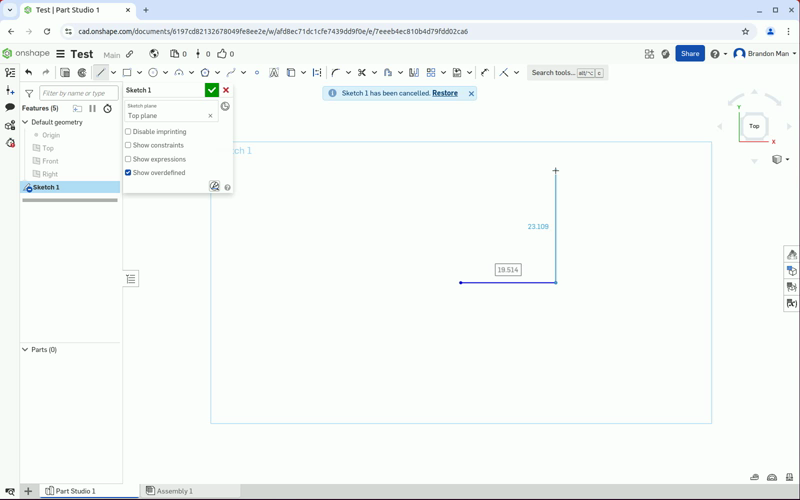
click(555, 170)
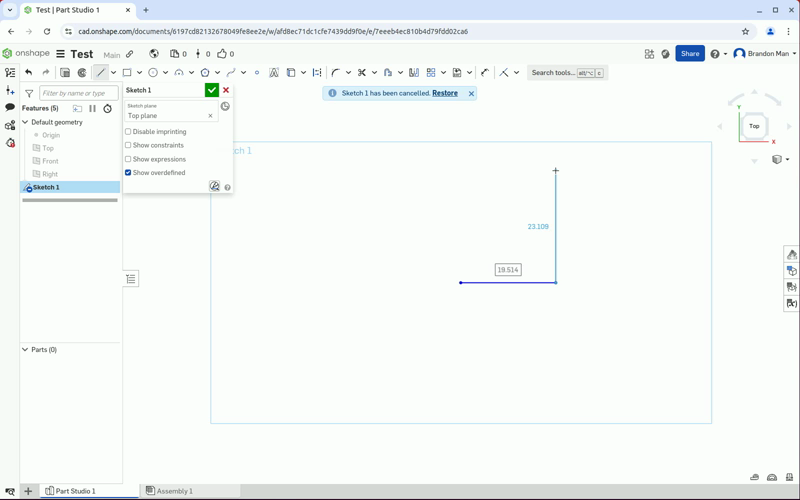
key_up(shift)
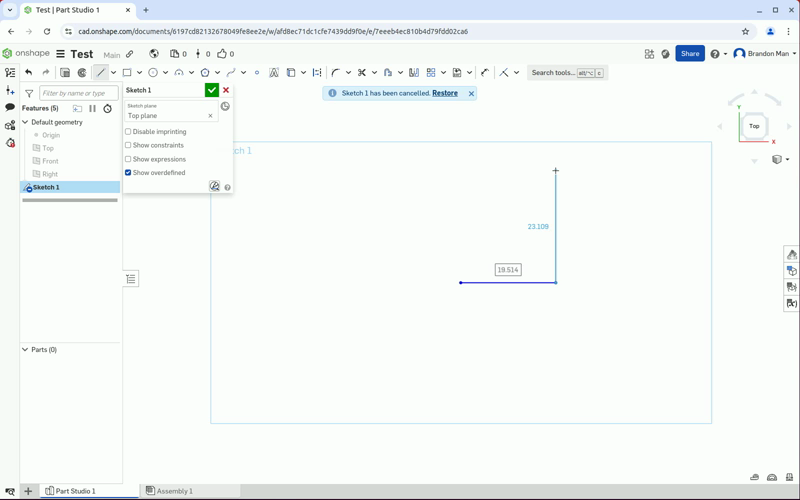
key_down(shift)
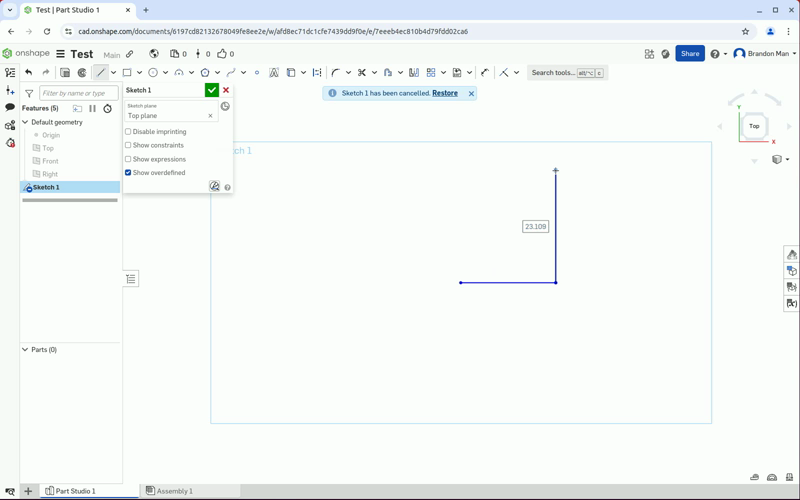
mouse_move(460, 170)
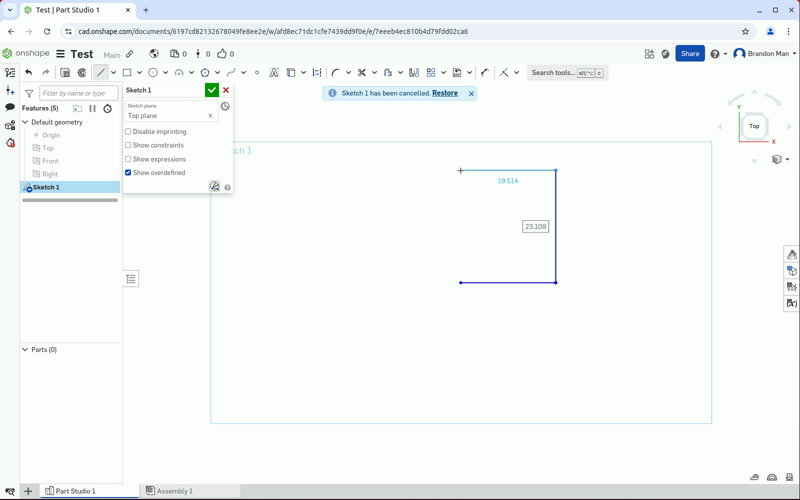
click(460, 170)
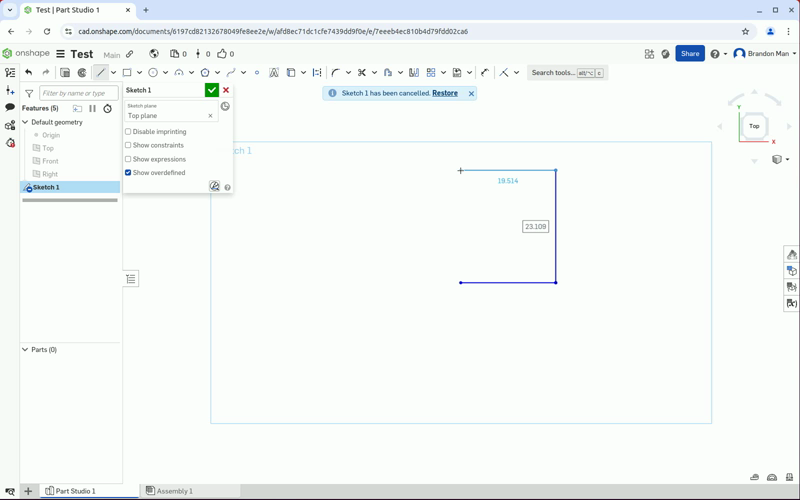
key_up(shift)
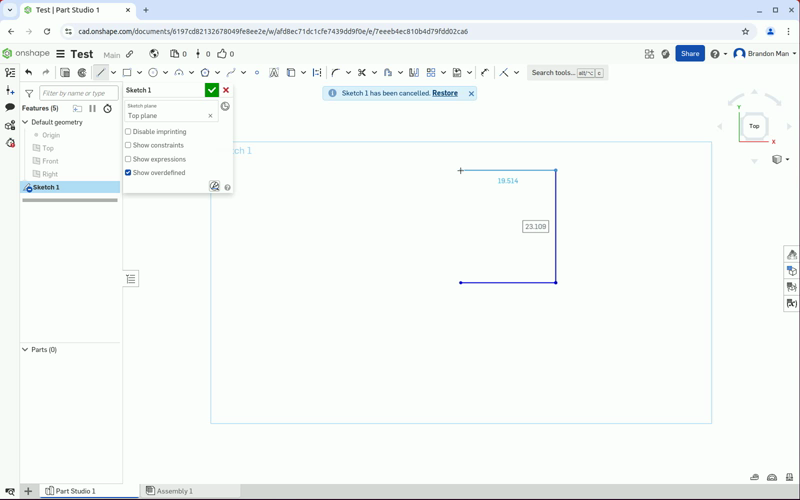
key_down(shift)
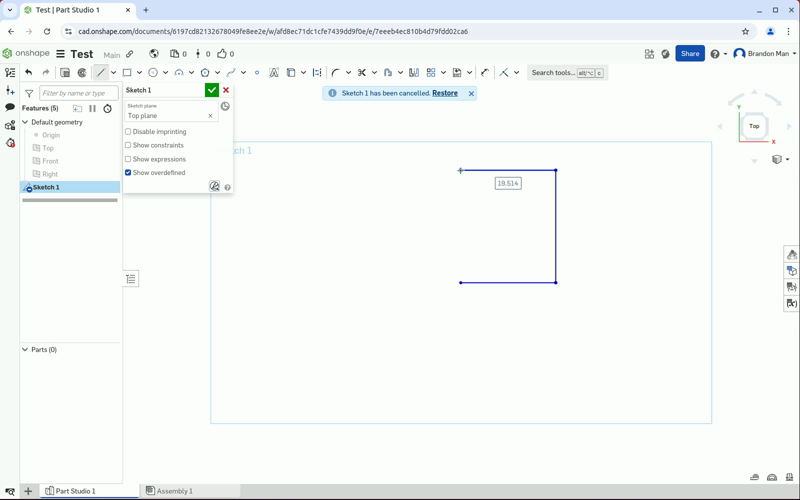
mouse_move(460, 282)
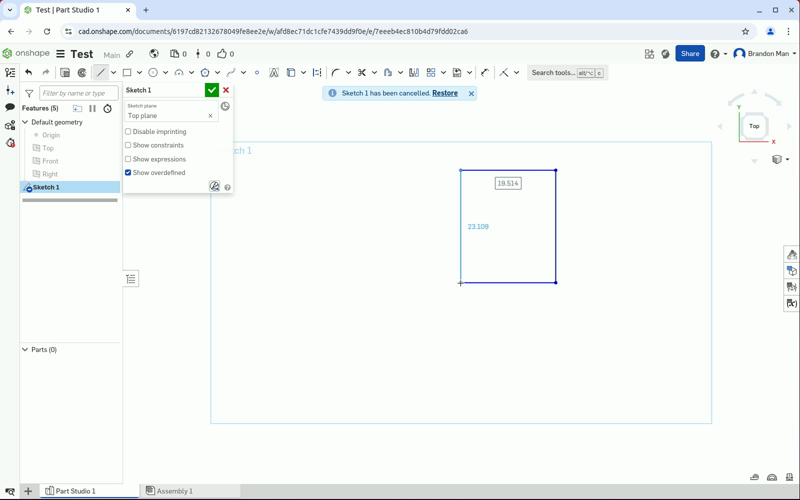
key_up(shift)
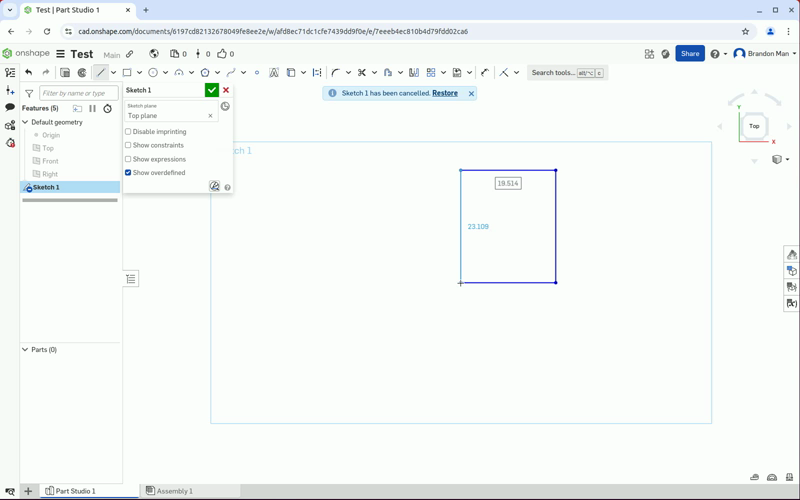
click(460, 282)
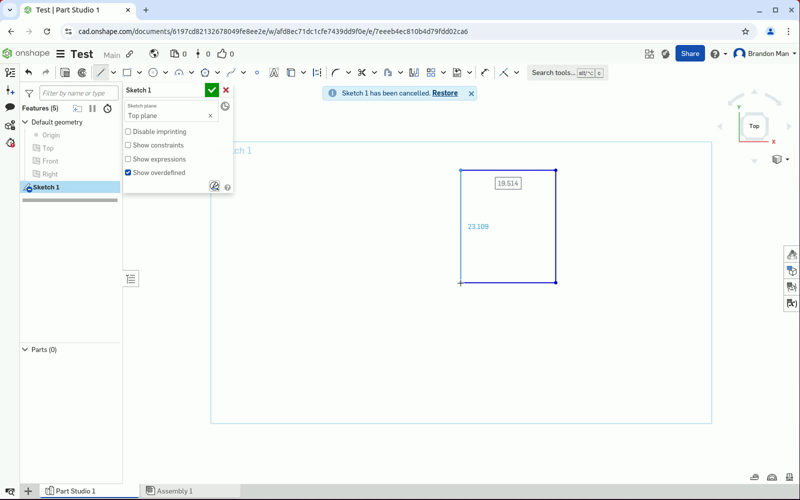
key(esc)
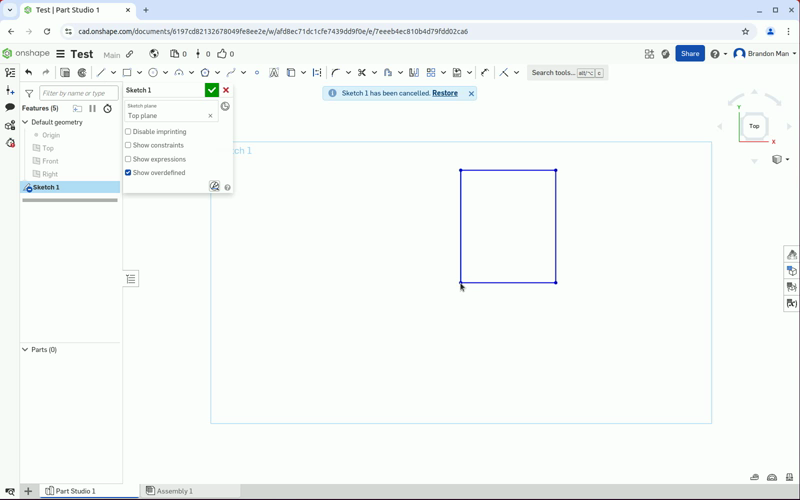
mouse_move(498, 215)
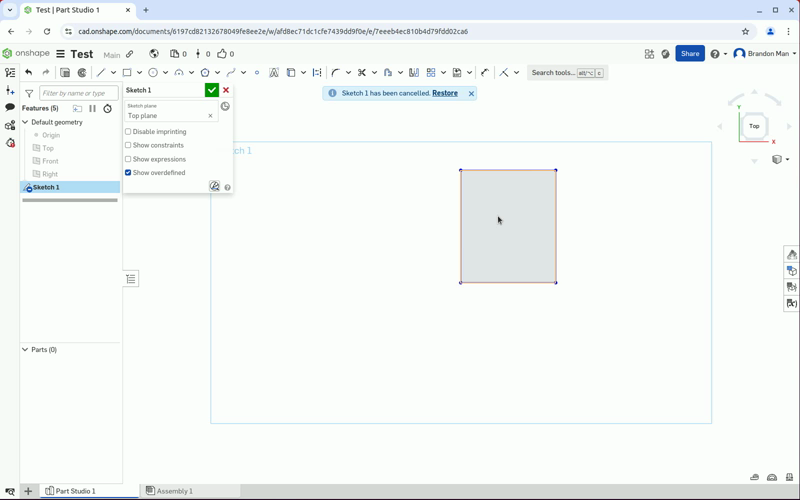
click(498, 215)
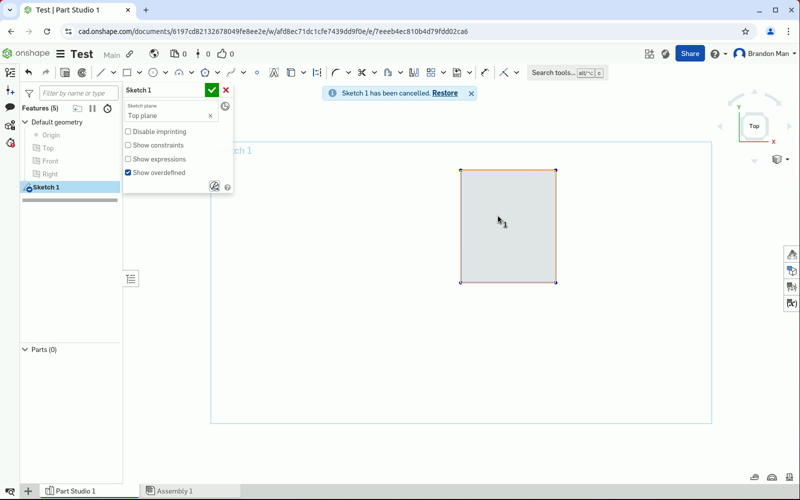
mouse_move(73, 352)
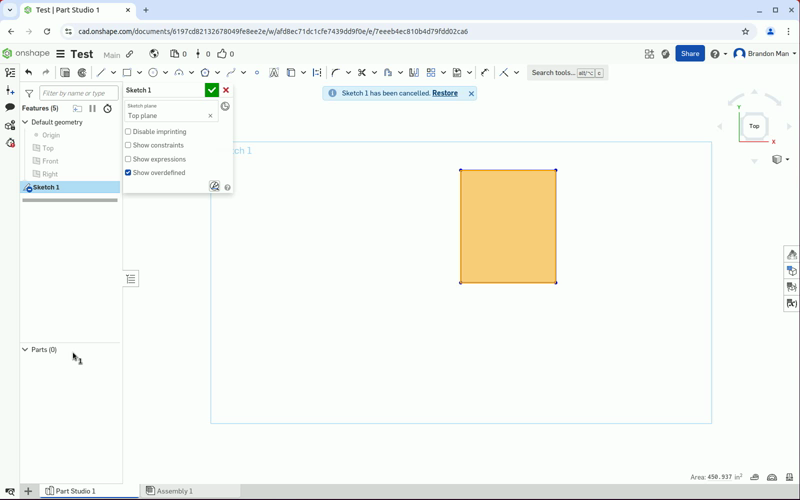
key(shift+y)
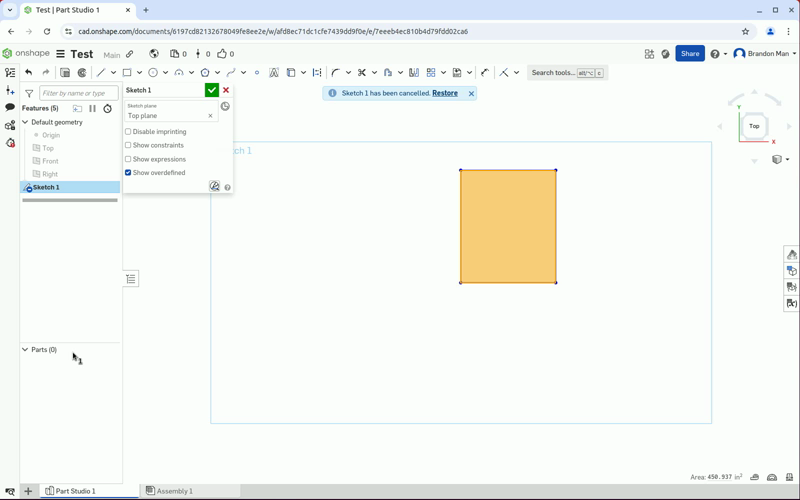
key(shift+e)
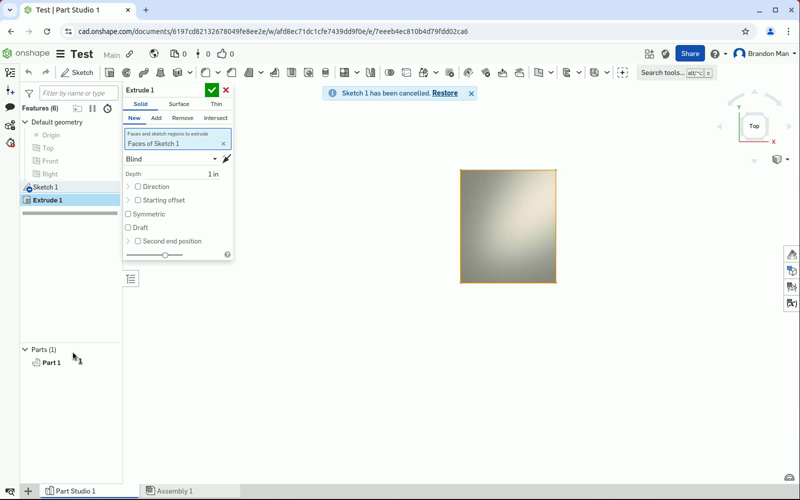
mouse_move(143, 106)
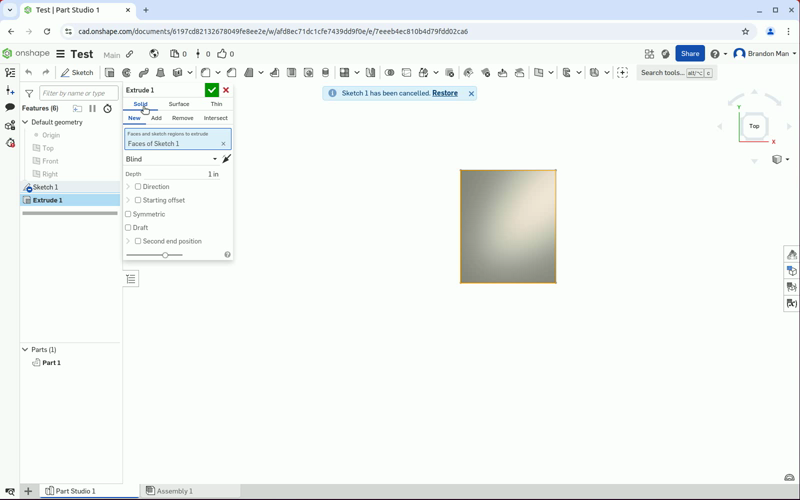
click(143, 106)
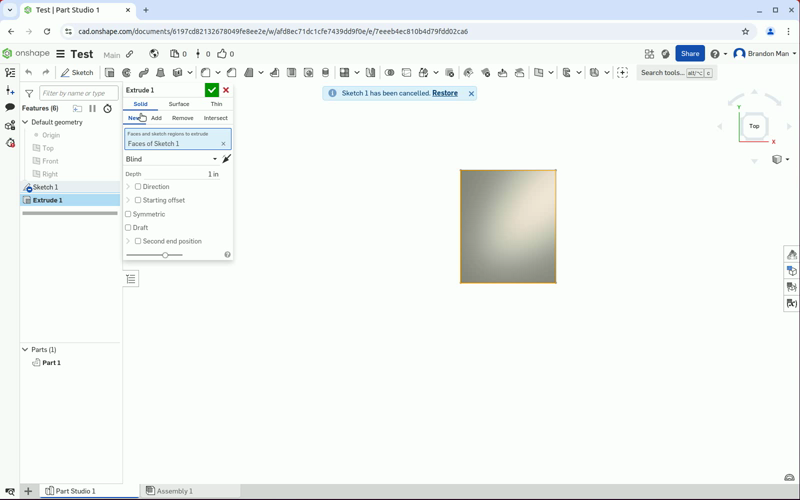
mouse_move(137, 120)
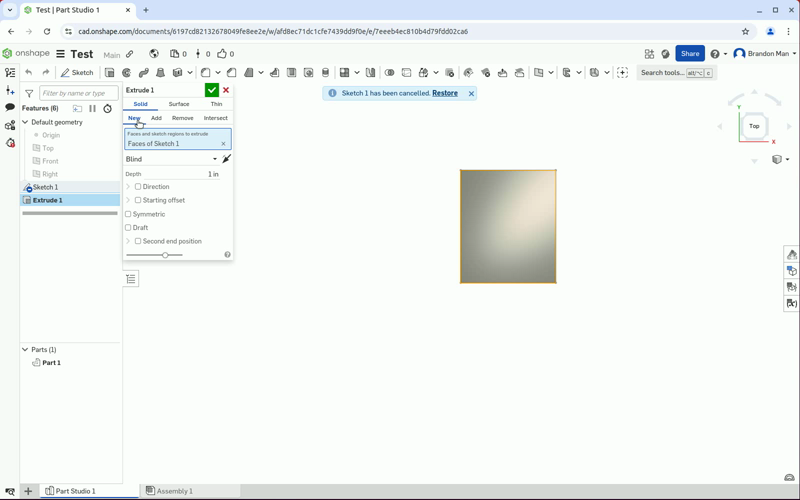
click(137, 120)
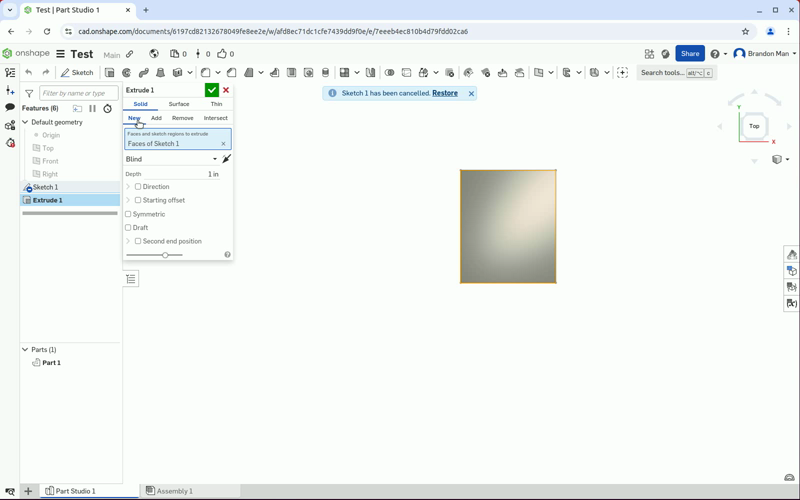
key(tab, 4)
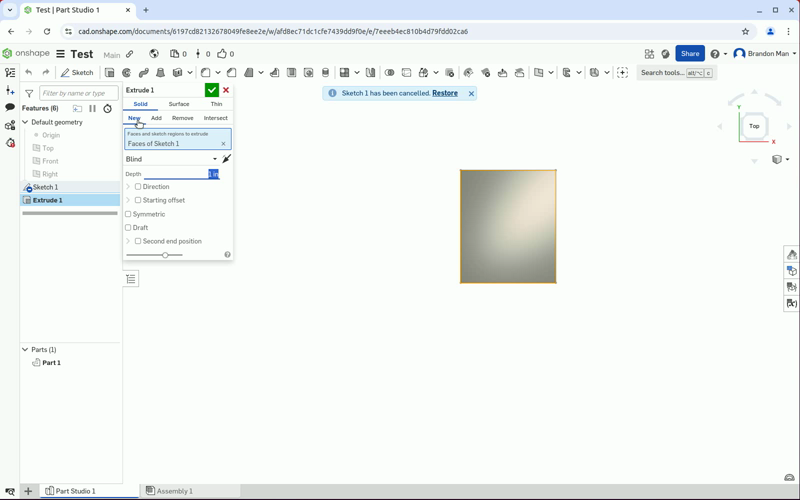
text(0.722)
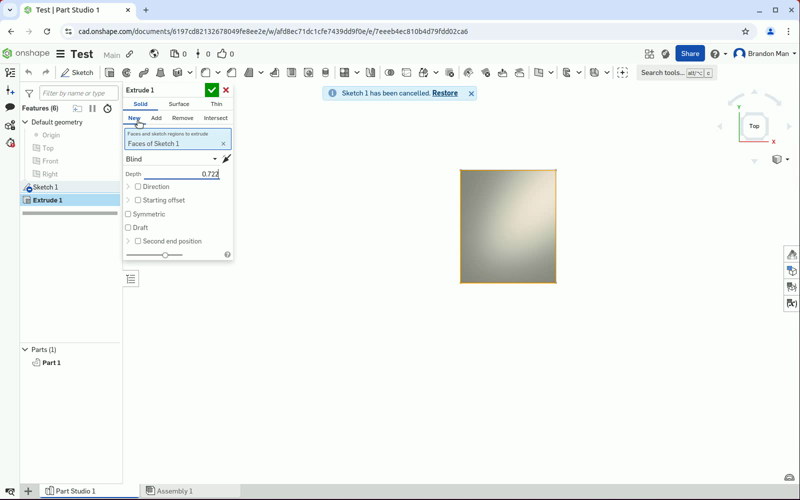
key(enter)
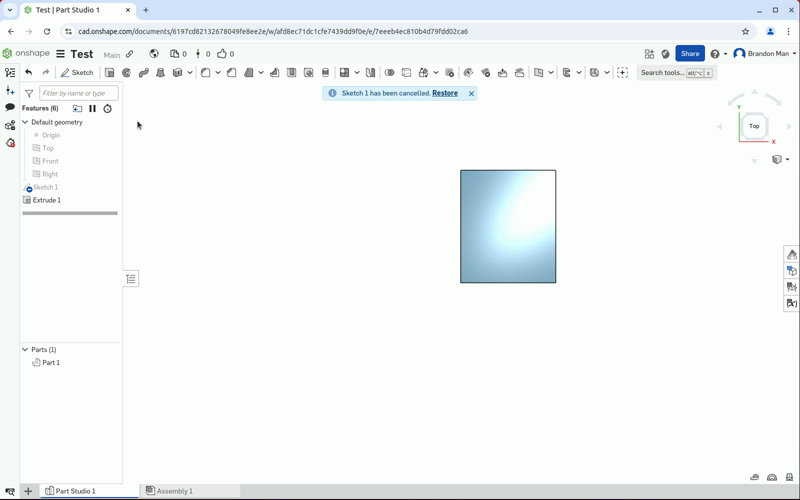
key(shift+h)
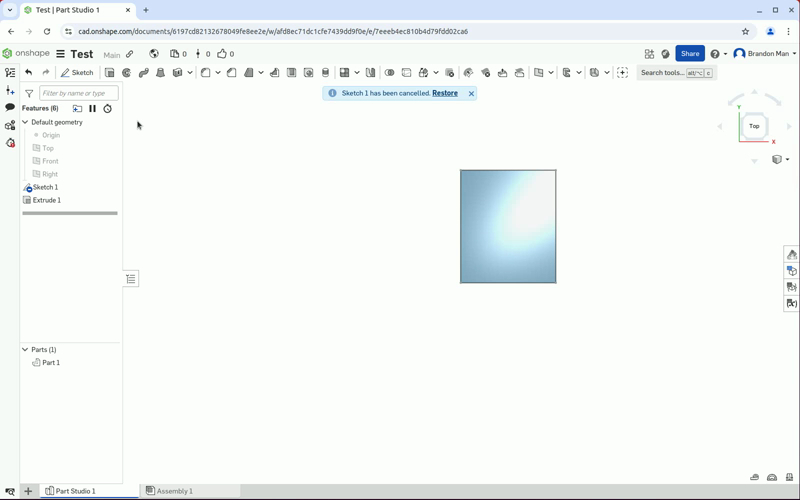
key(shift+h)
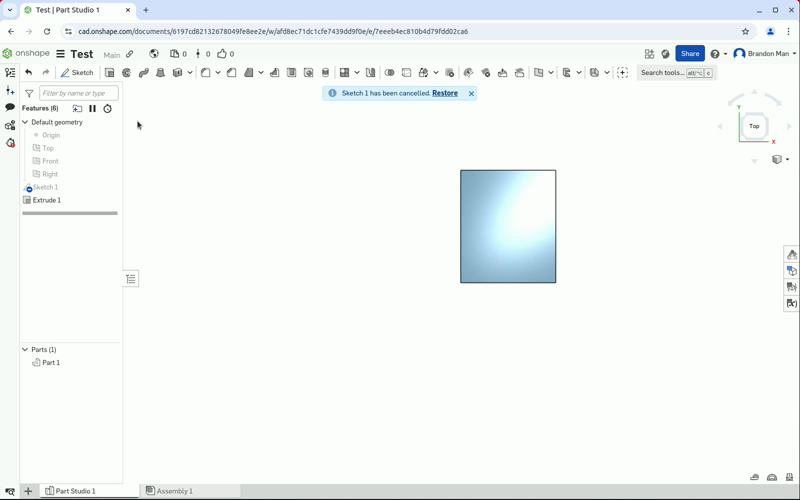
mouse_move(73, 189)
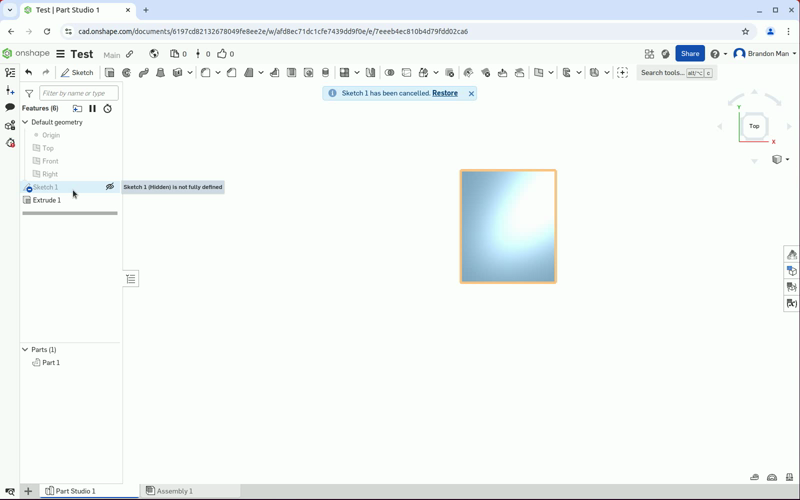
click(73, 189)
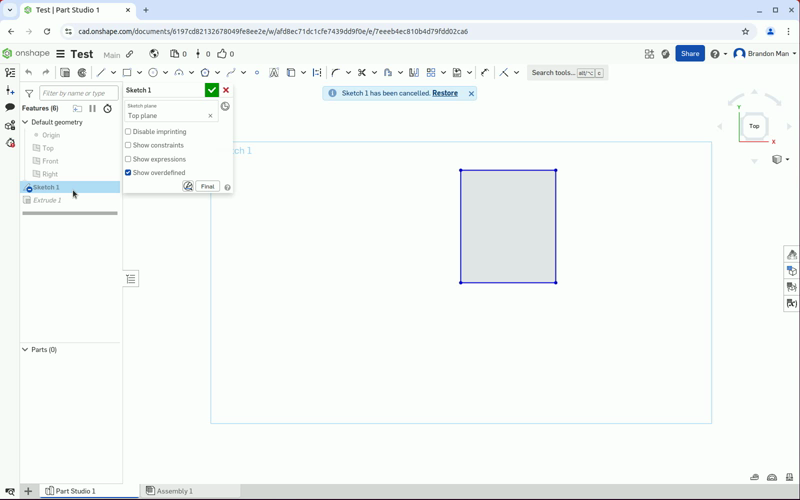
mouse_move(229, 92)
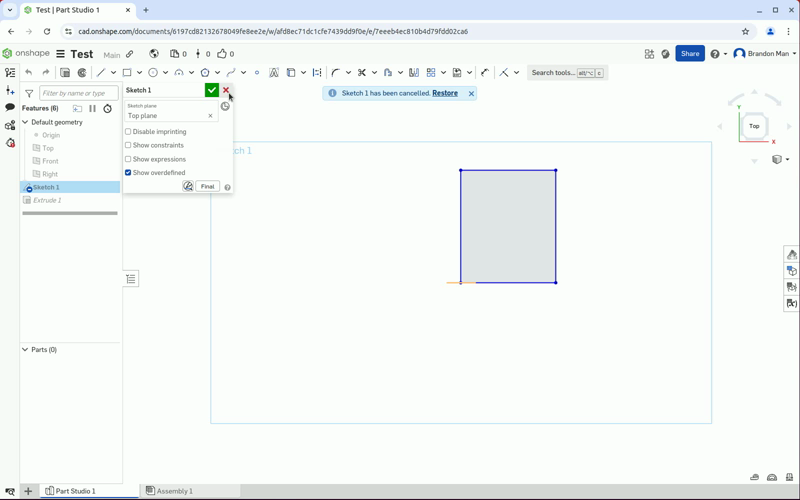
click(229, 92)
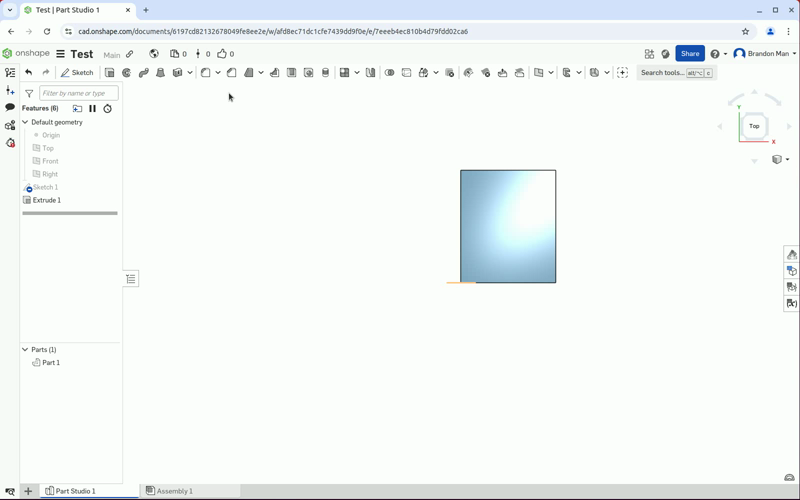
mouse_move(541, 75)
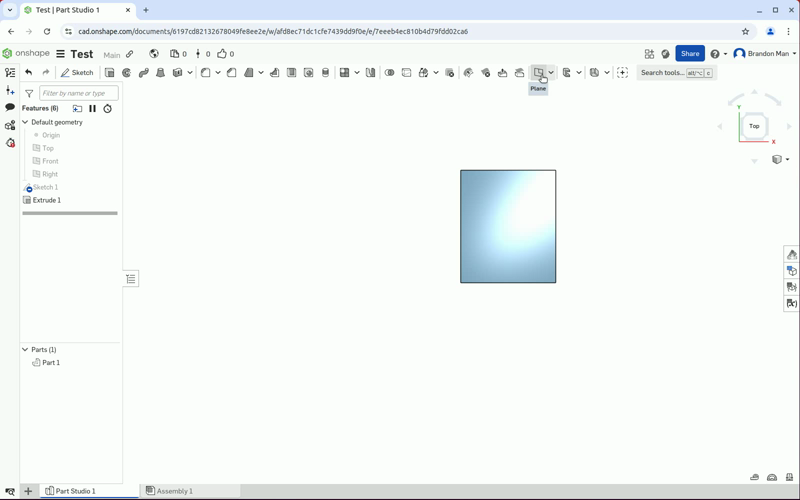
click(541, 75)
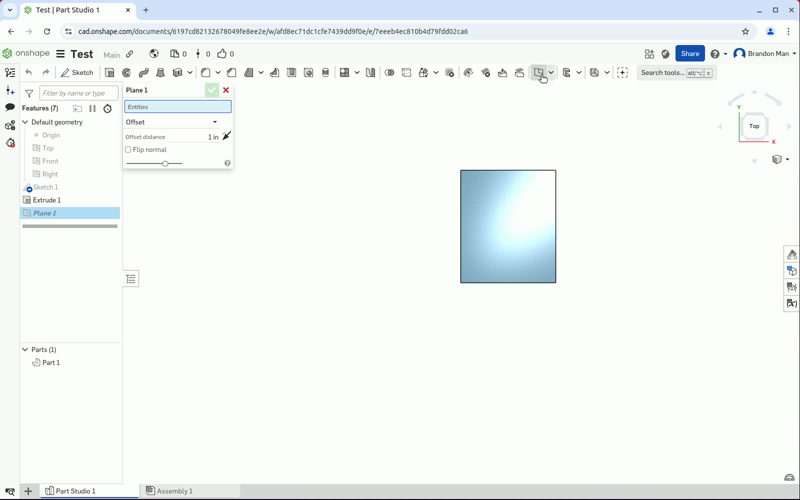
mouse_move(73, 150)
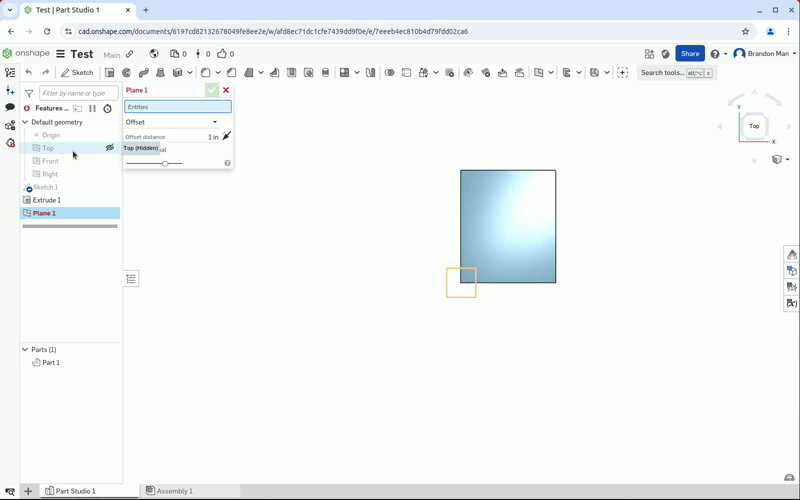
click(73, 150)
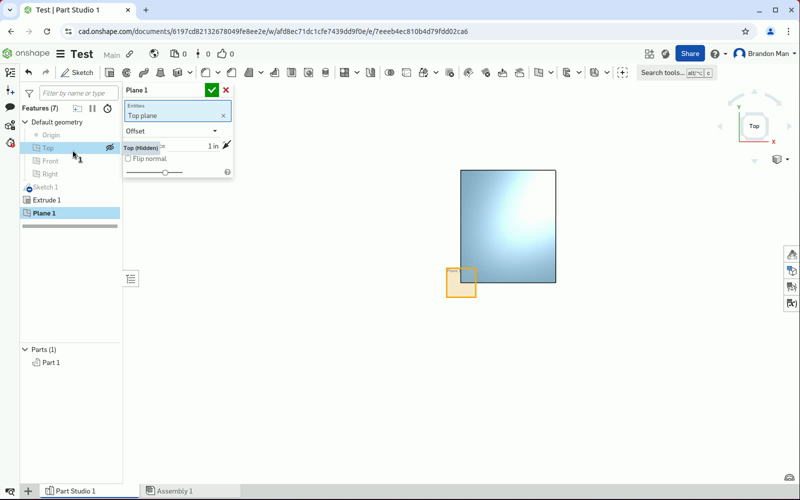
key(tab, 2)
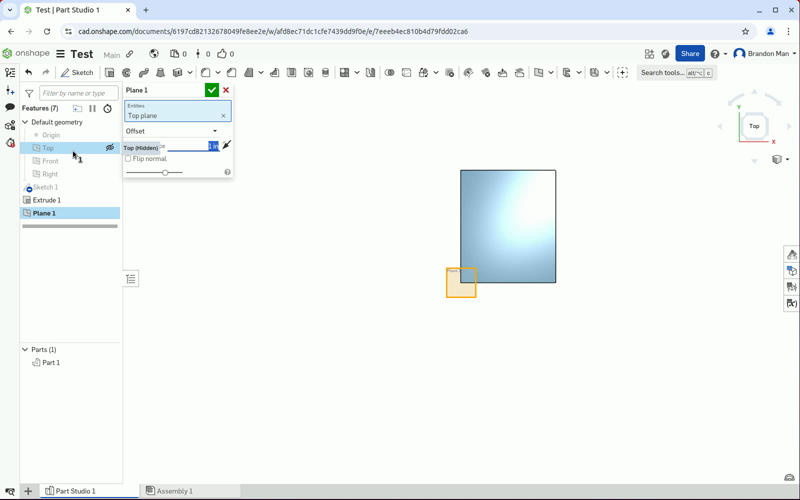
text(0.709)
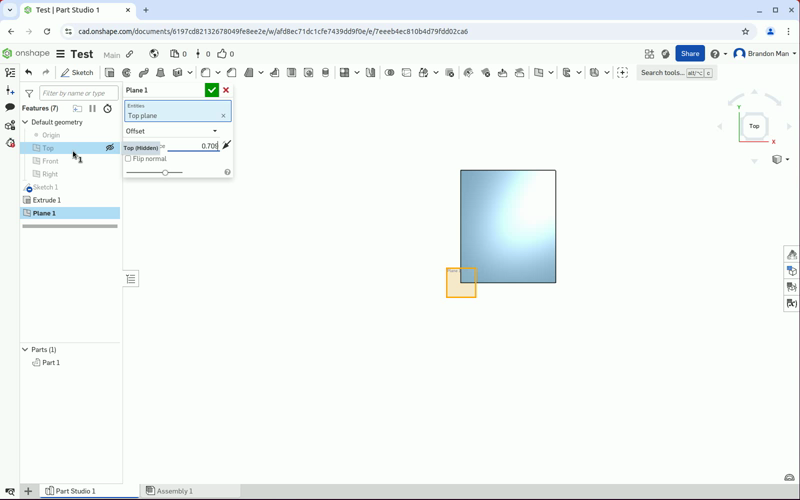
key(enter, 2)
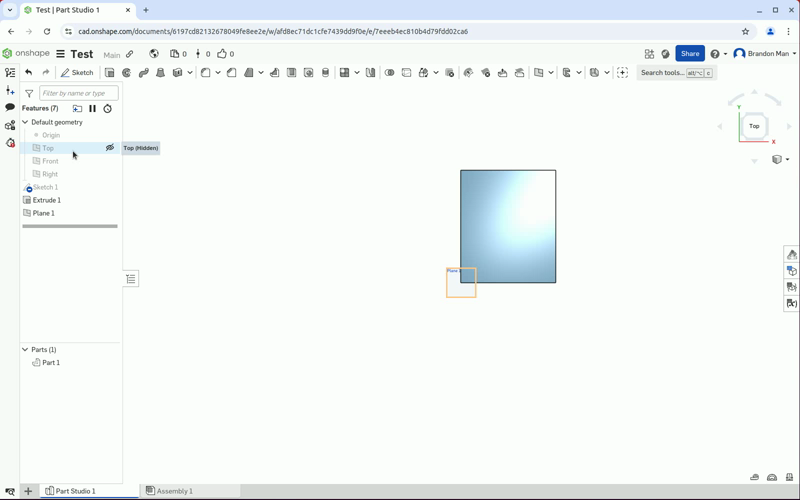
key(shift+s)
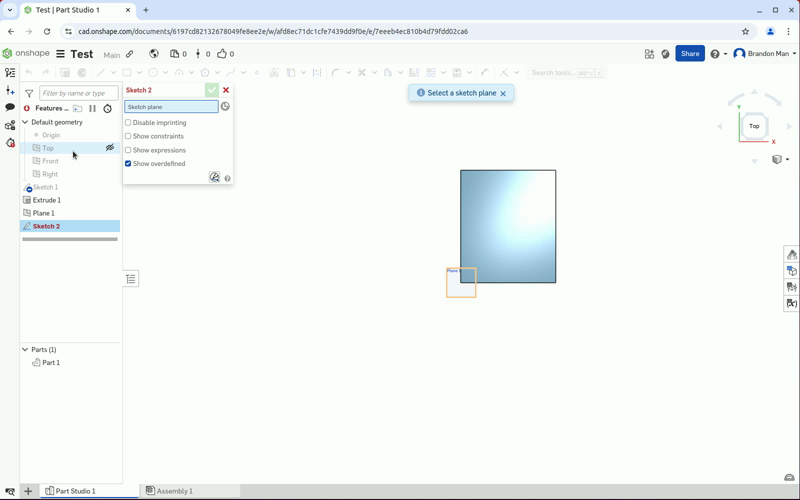
mouse_move(73, 215)
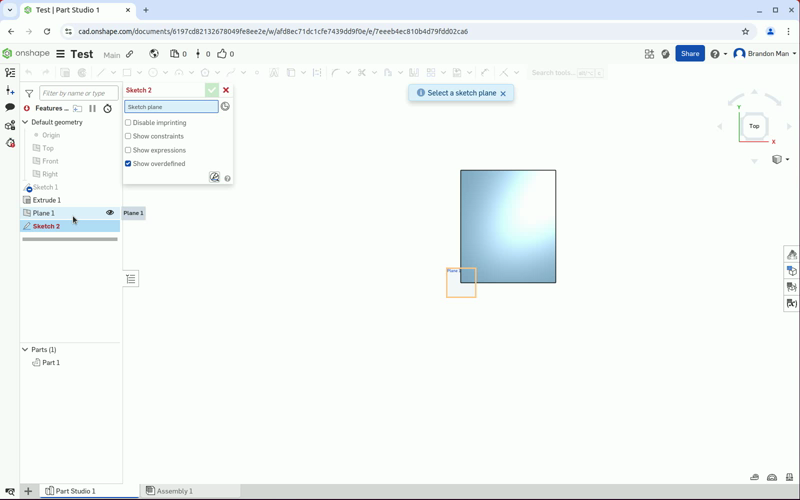
click(73, 215)
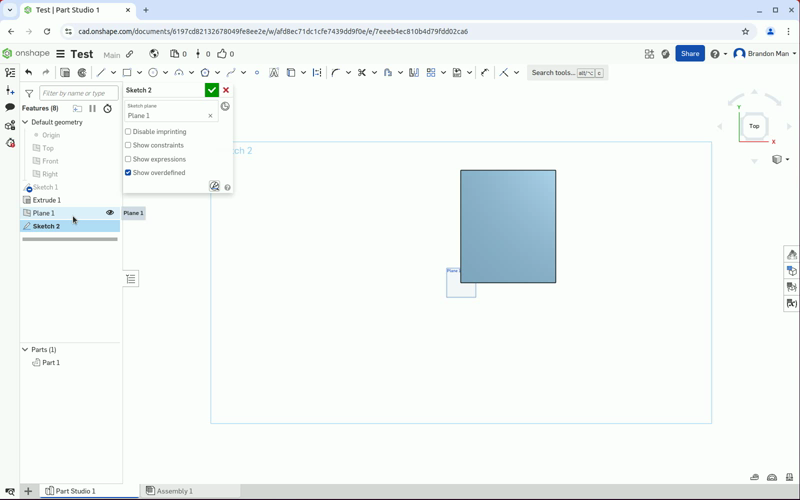
mouse_move(73, 352)
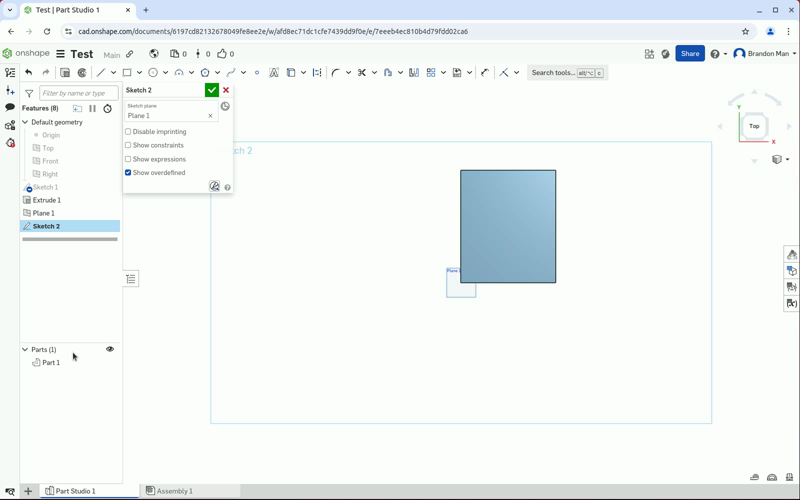
key(y)
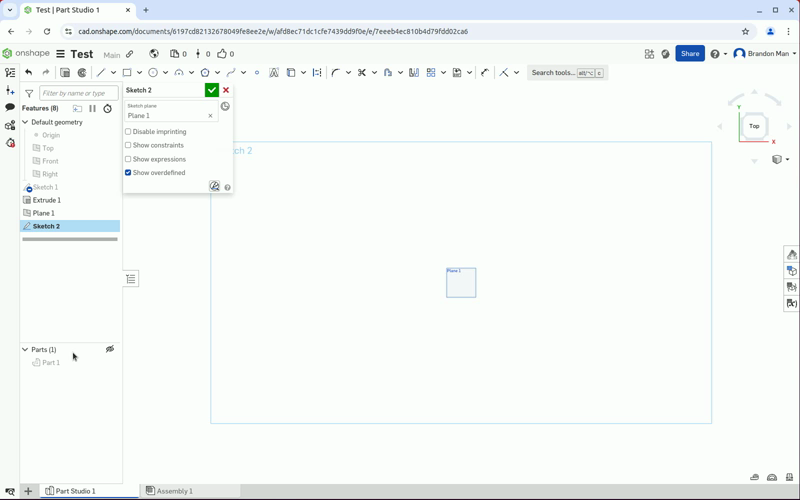
key(l)
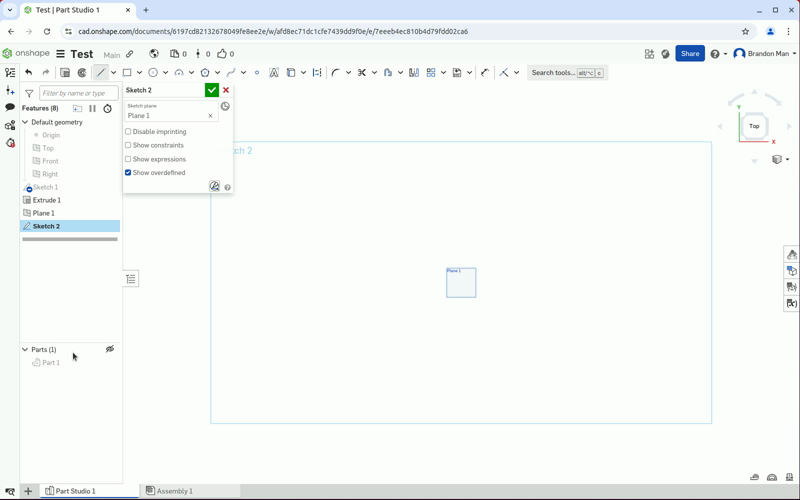
key_down(shift)
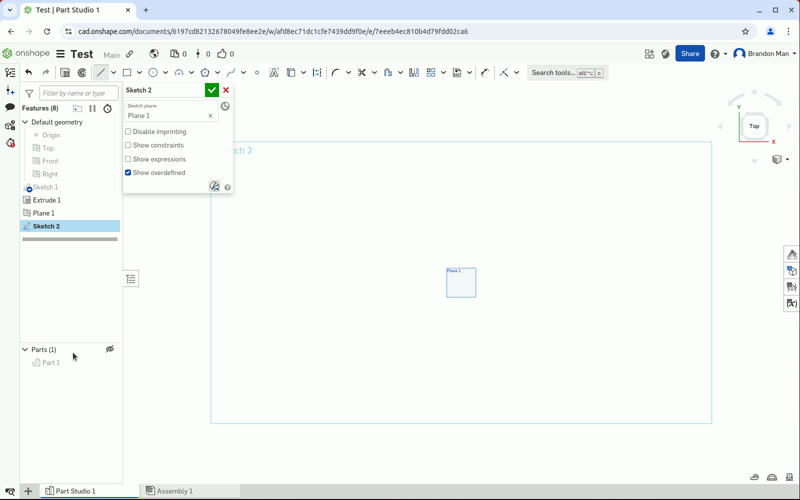
mouse_move(460, 282)
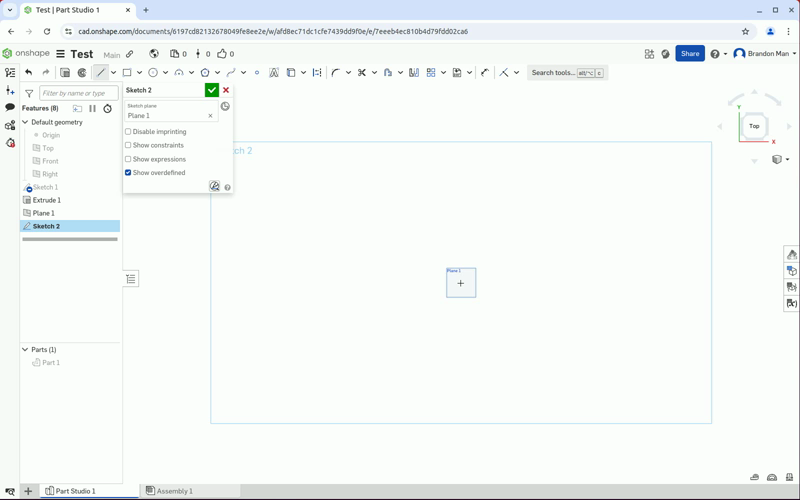
click(460, 282)
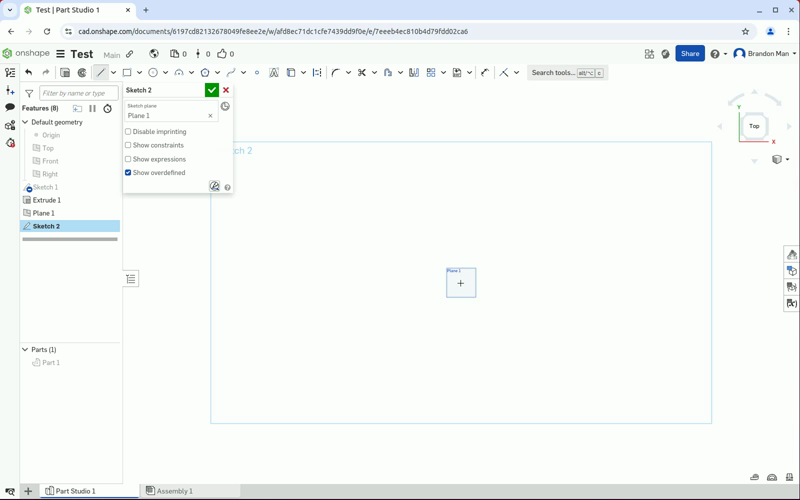
key_up(shift)
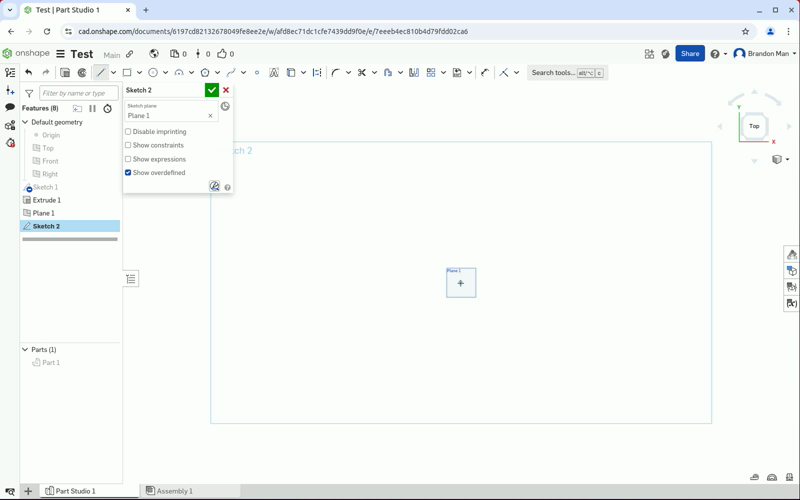
key_down(shift)
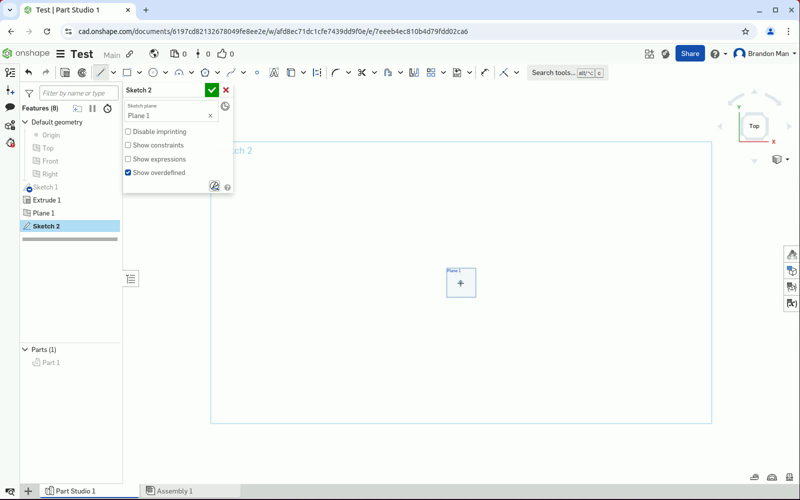
mouse_move(555, 282)
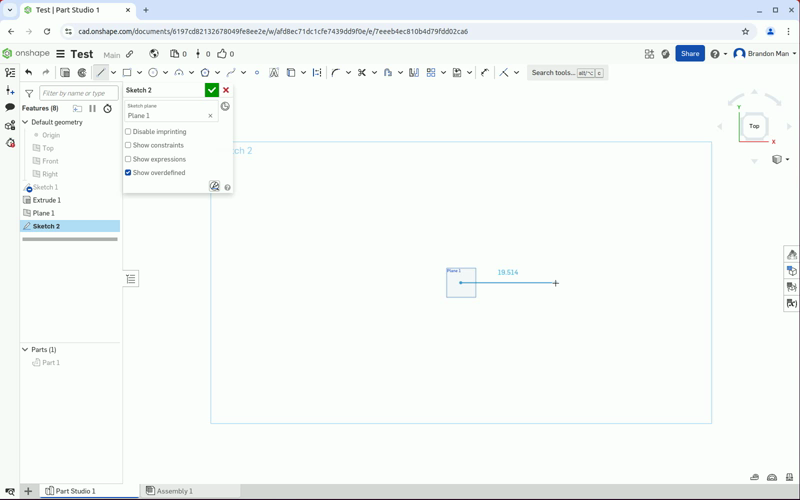
click(555, 282)
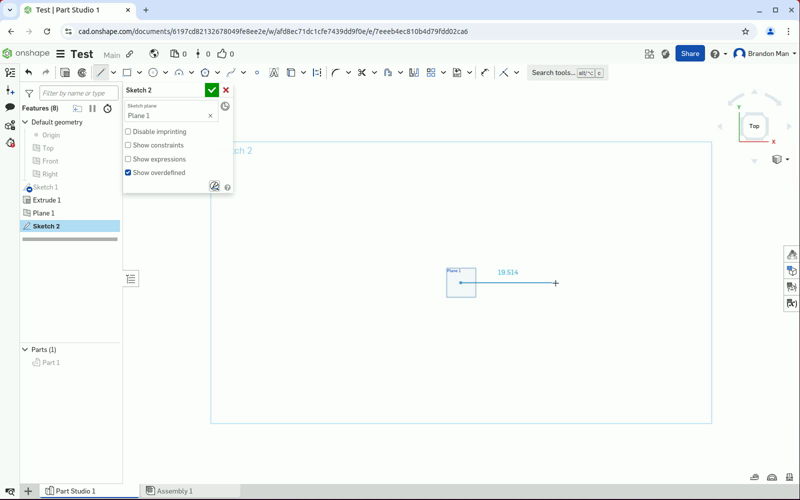
key_up(shift)
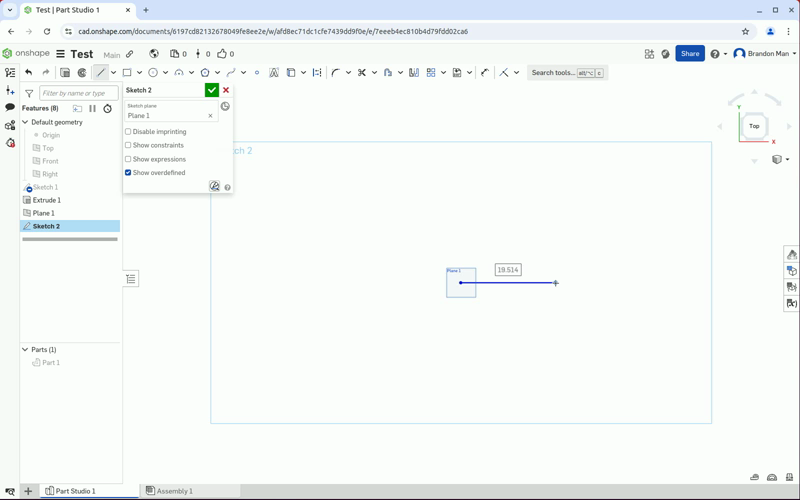
key_down(shift)
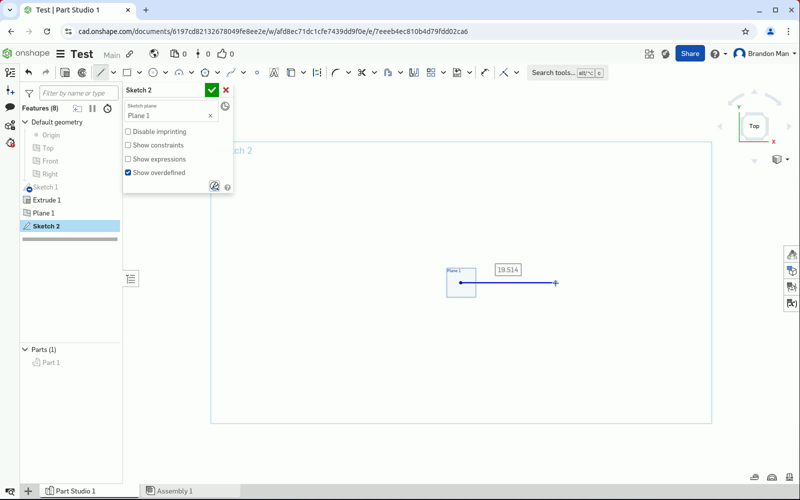
mouse_move(555, 170)
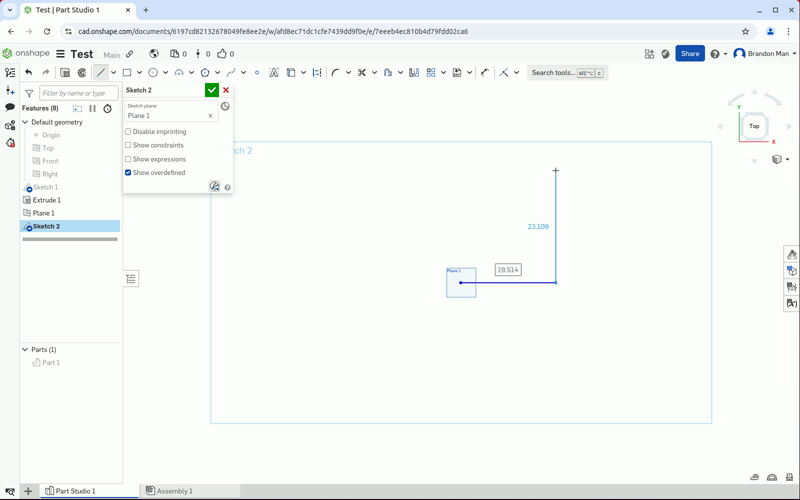
click(555, 170)
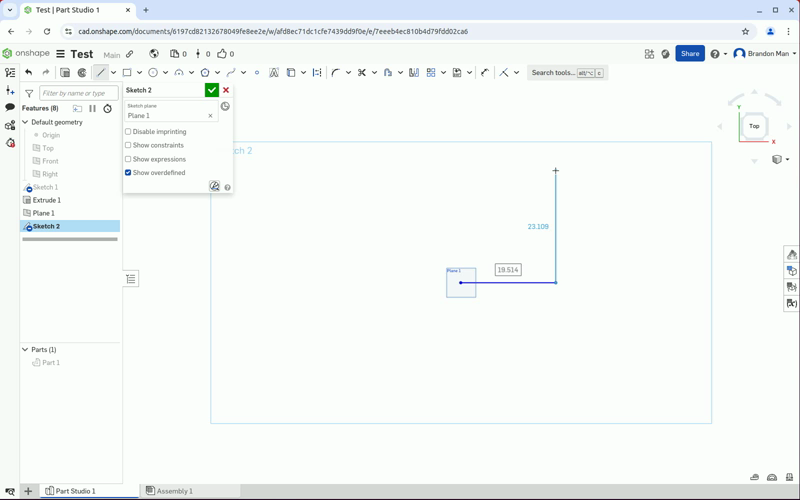
key_up(shift)
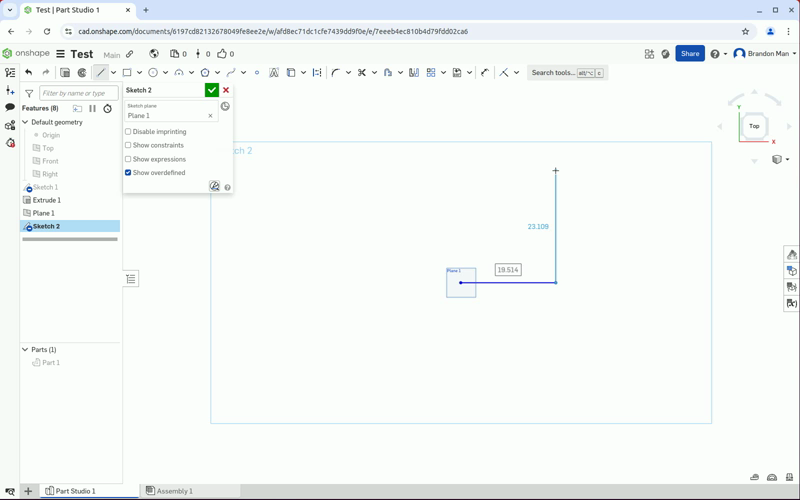
key_down(shift)
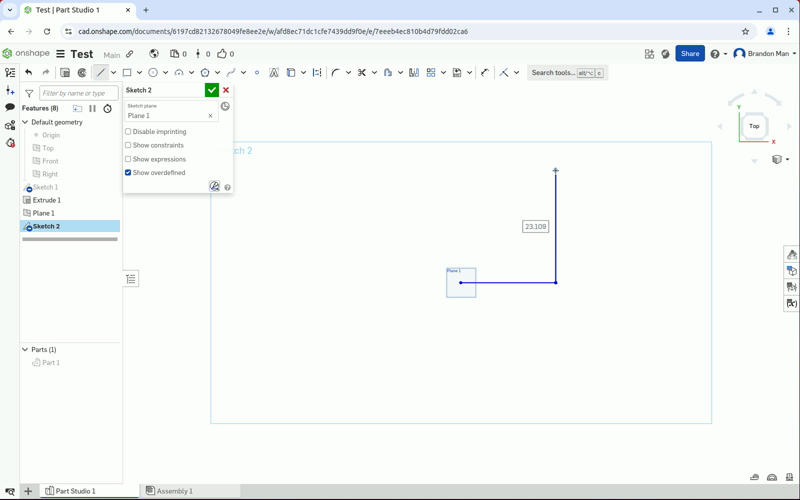
mouse_move(585, 170)
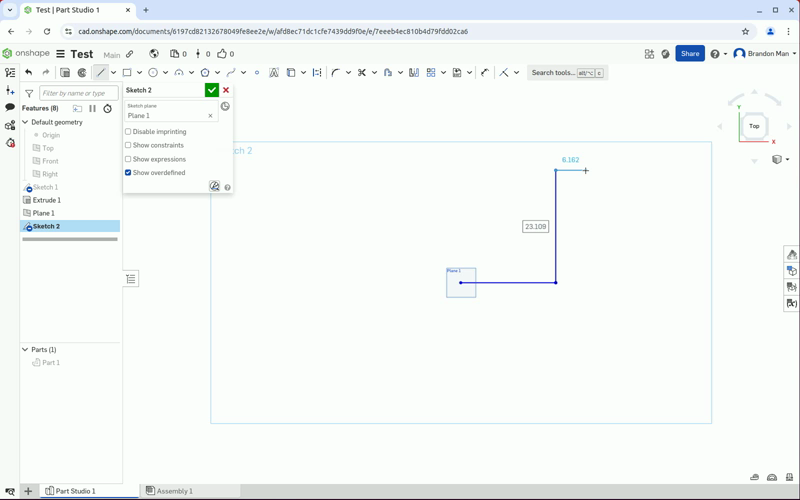
mouse_move(552, 170)
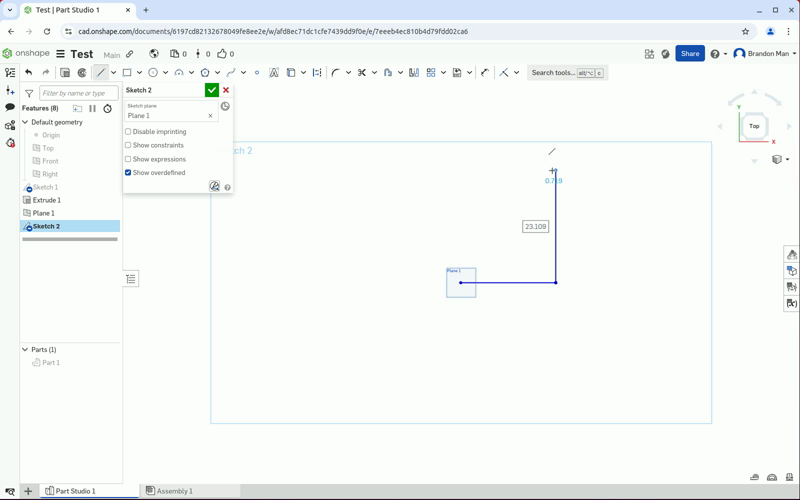
scroll(6)
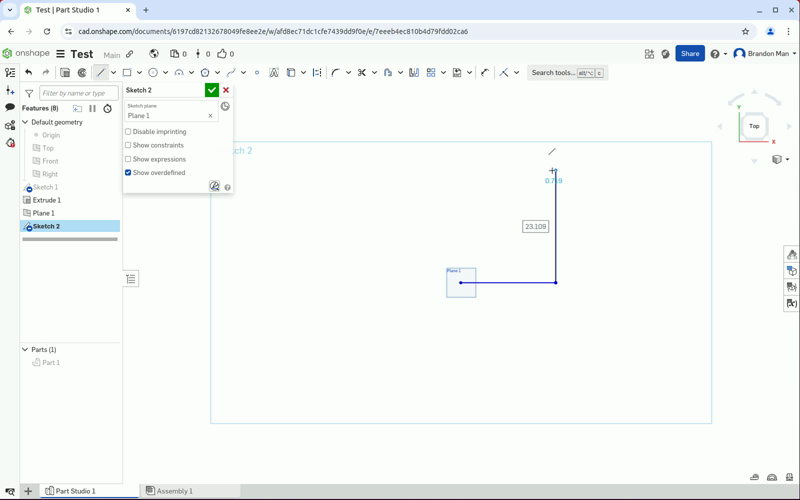
scroll(6)
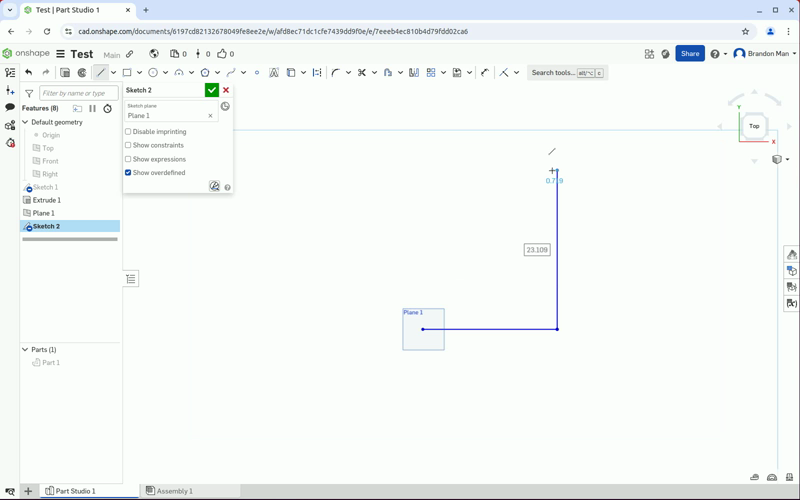
scroll(6)
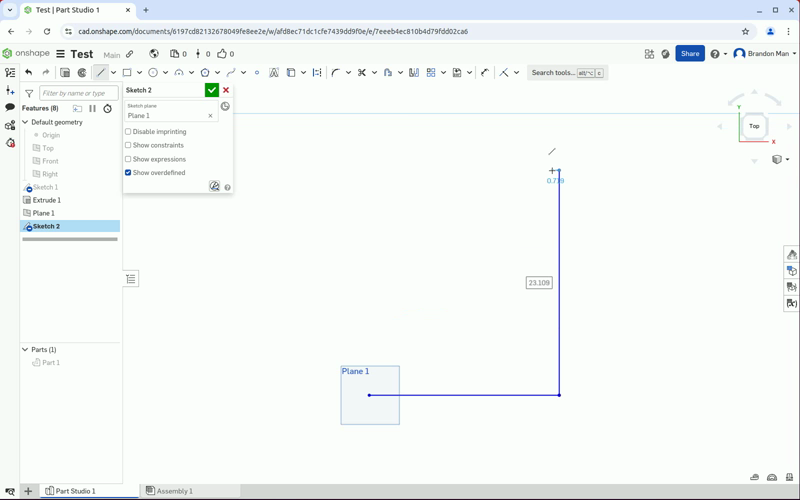
scroll(6)
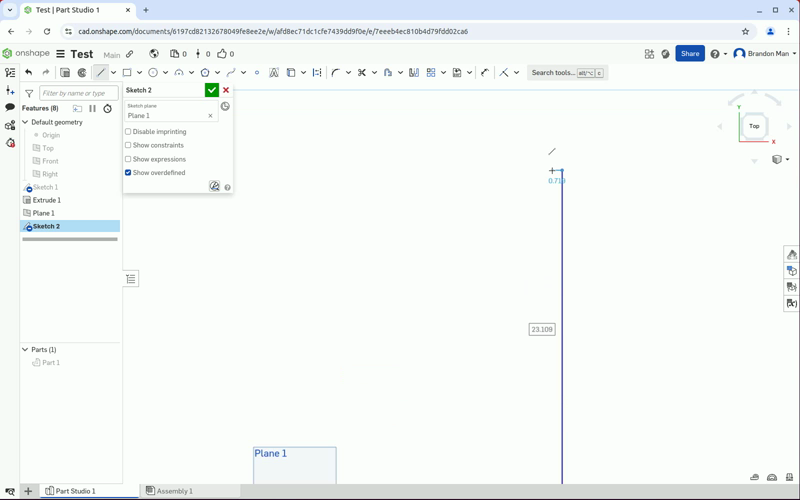
scroll(6)
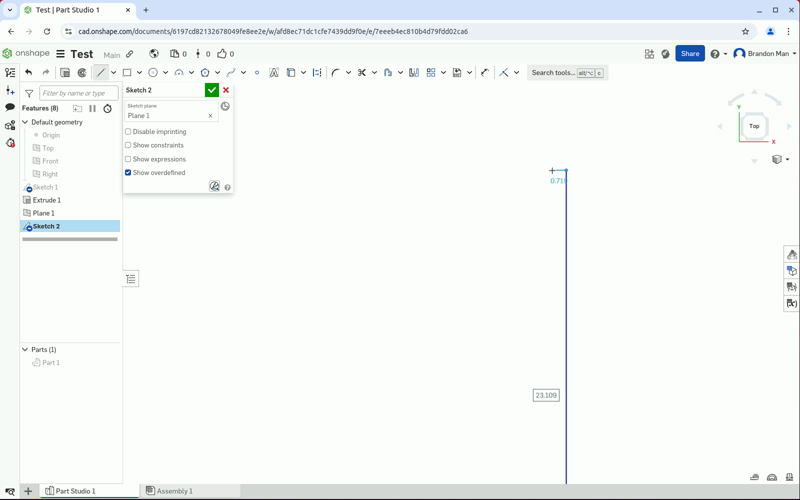
scroll(6)
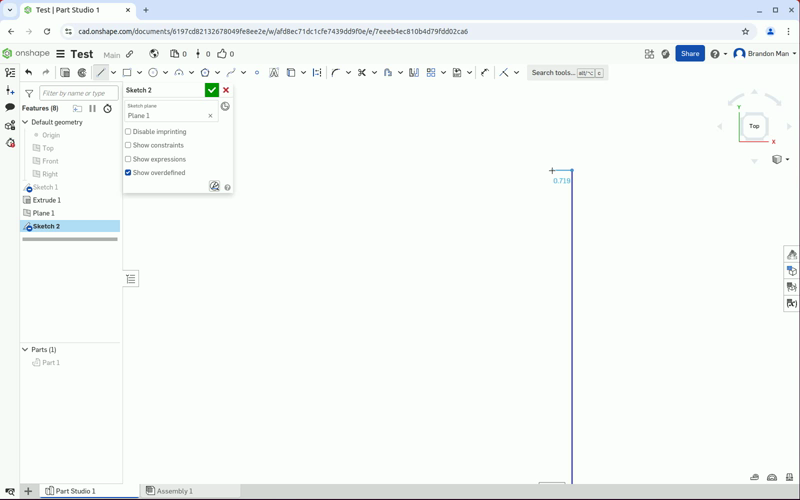
scroll(6)
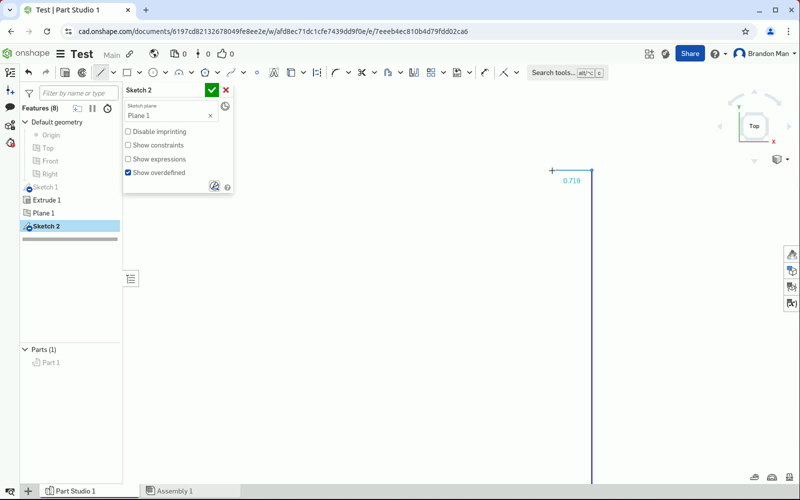
click(552, 170)
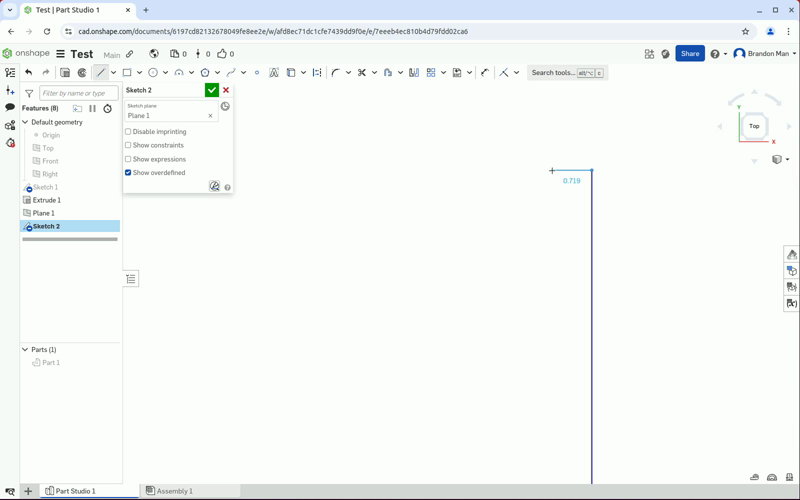
scroll(-6)
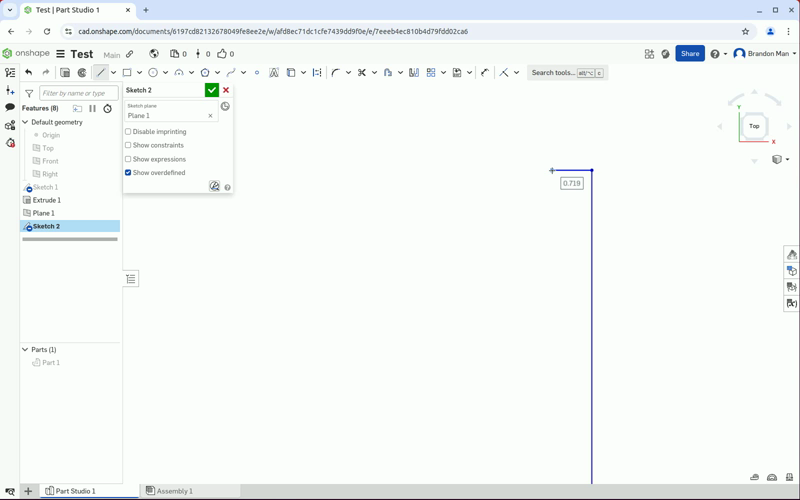
scroll(-6)
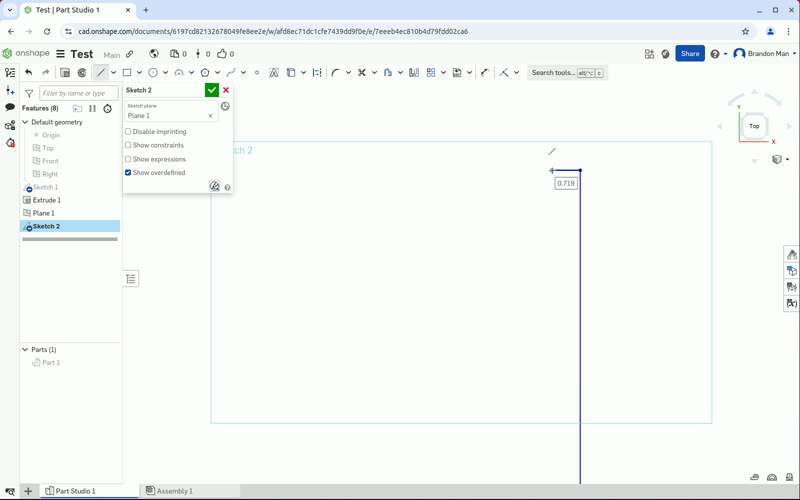
scroll(-6)
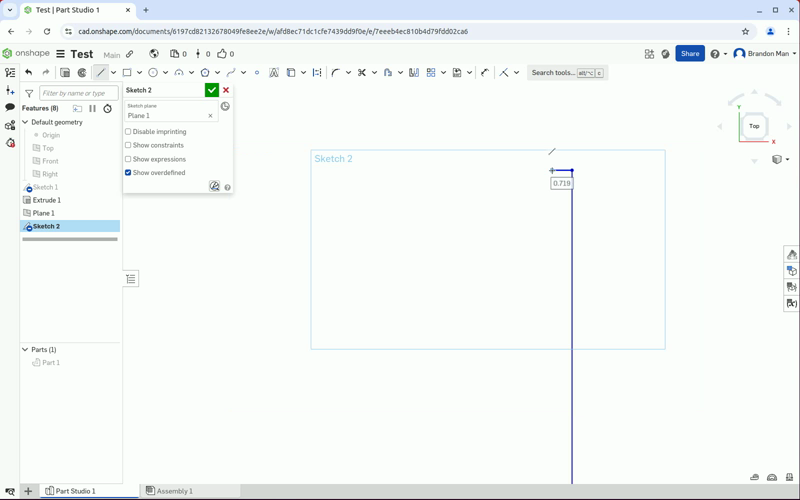
scroll(-6)
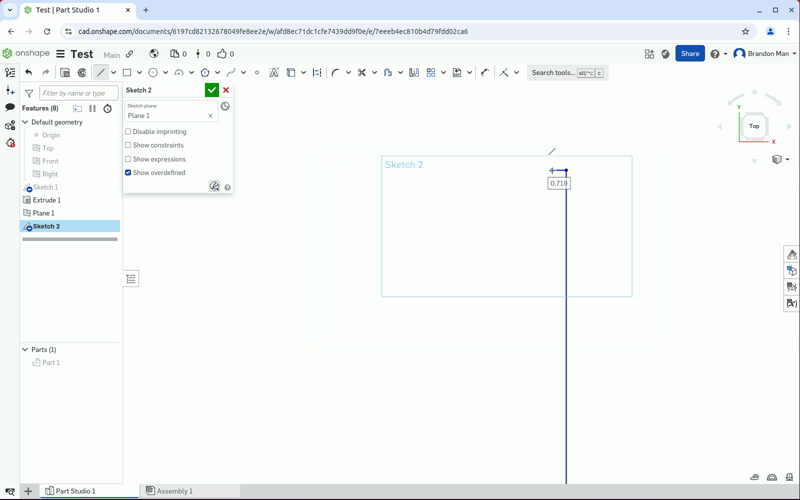
scroll(-6)
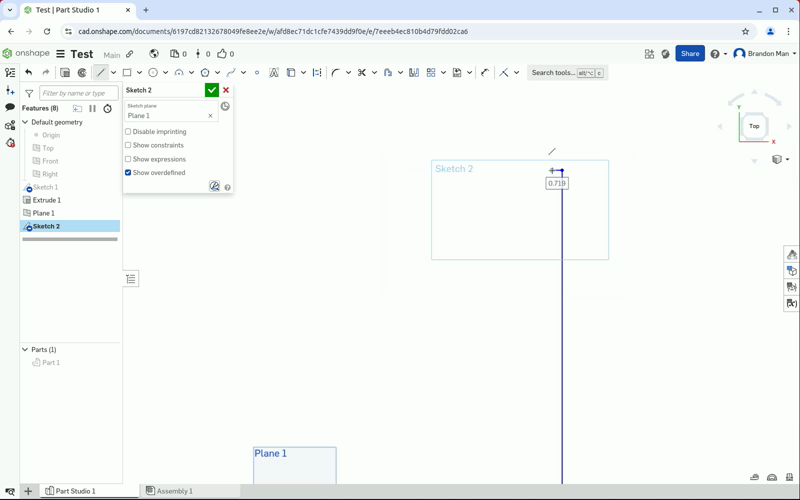
scroll(-6)
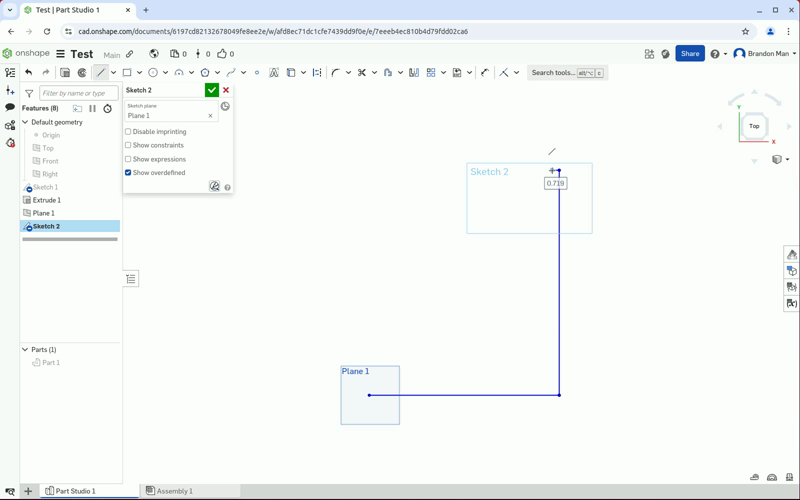
scroll(-6)
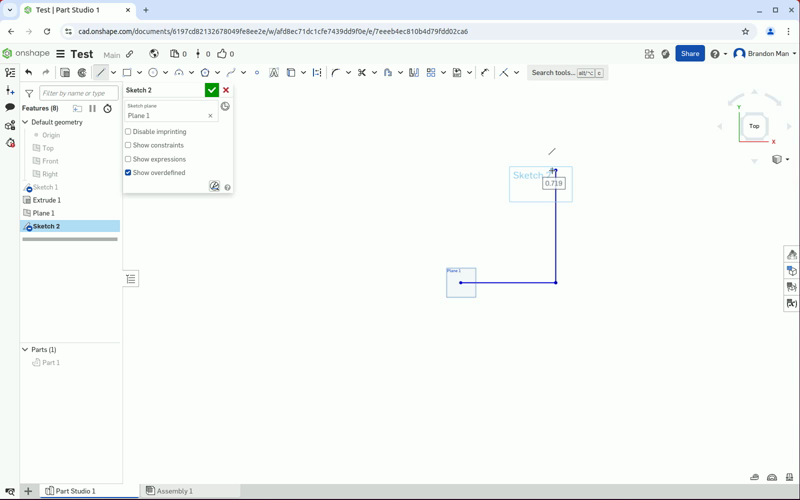
key_up(shift)
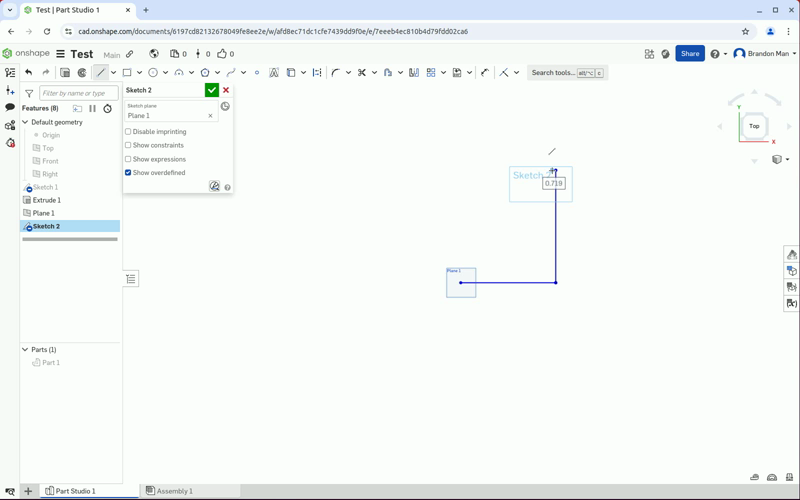
key_down(shift)
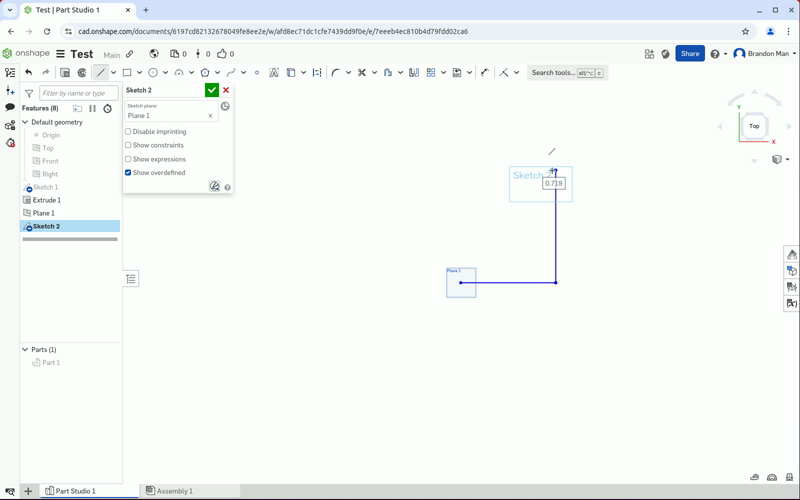
mouse_move(552, 279)
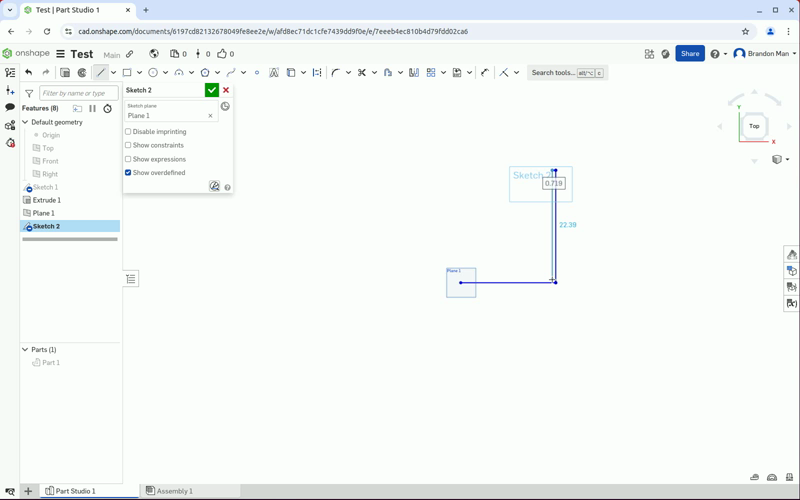
click(552, 279)
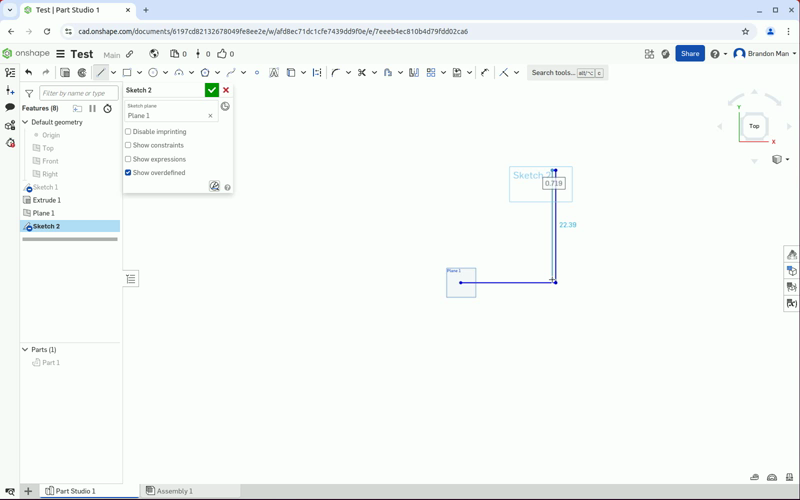
key_up(shift)
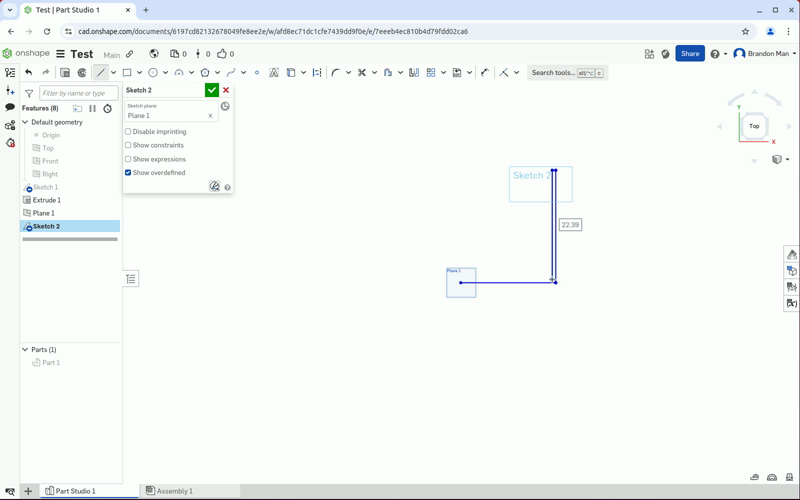
key_down(shift)
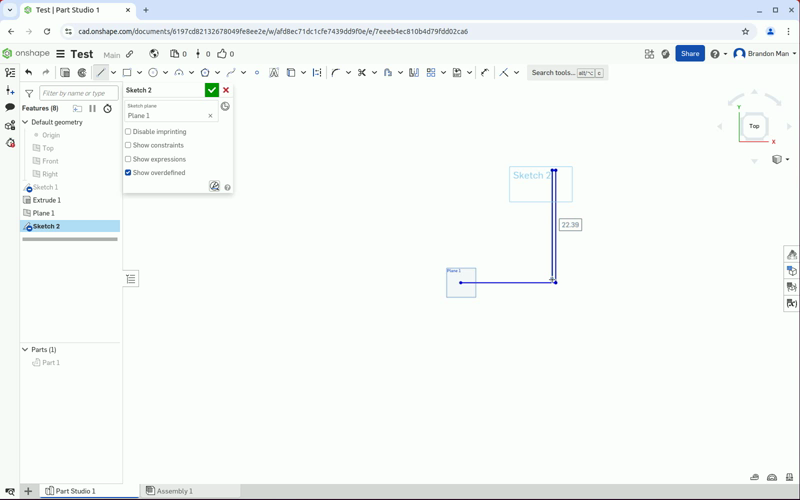
mouse_move(460, 279)
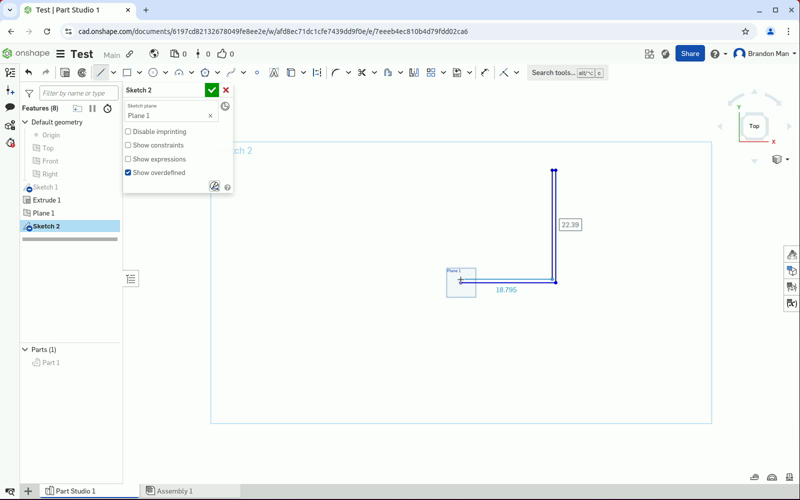
scroll(6)
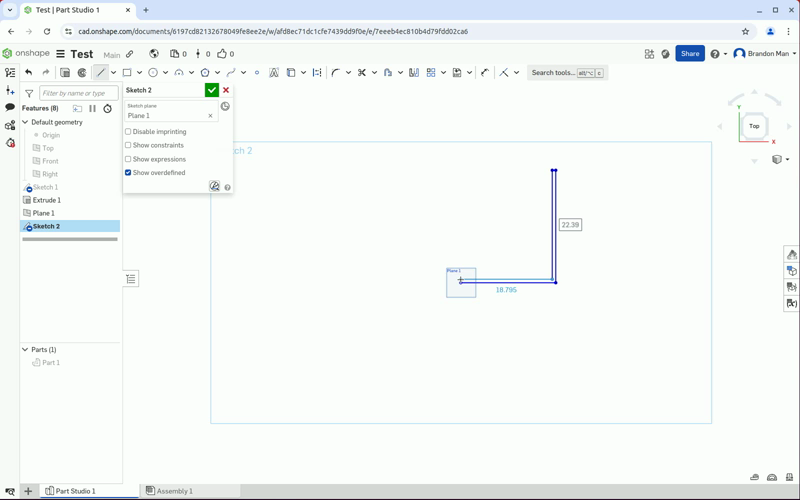
scroll(6)
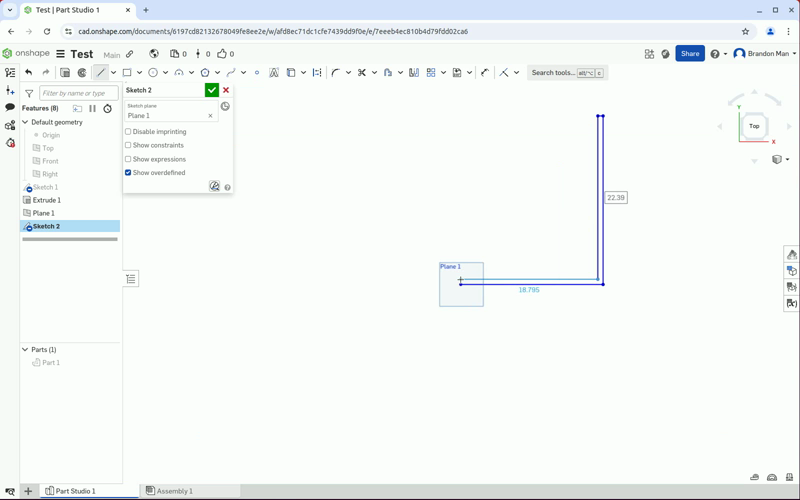
scroll(6)
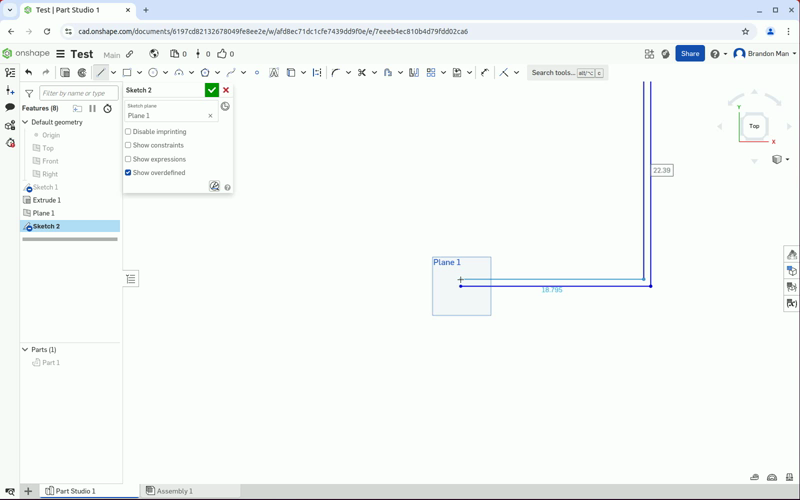
scroll(6)
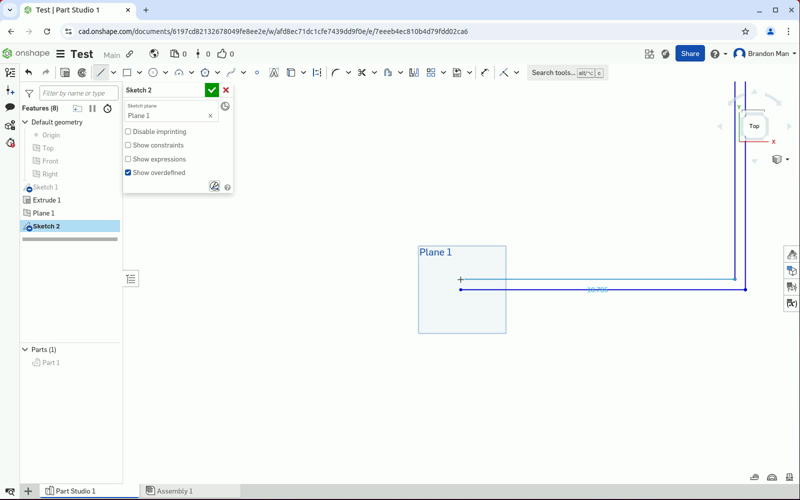
scroll(6)
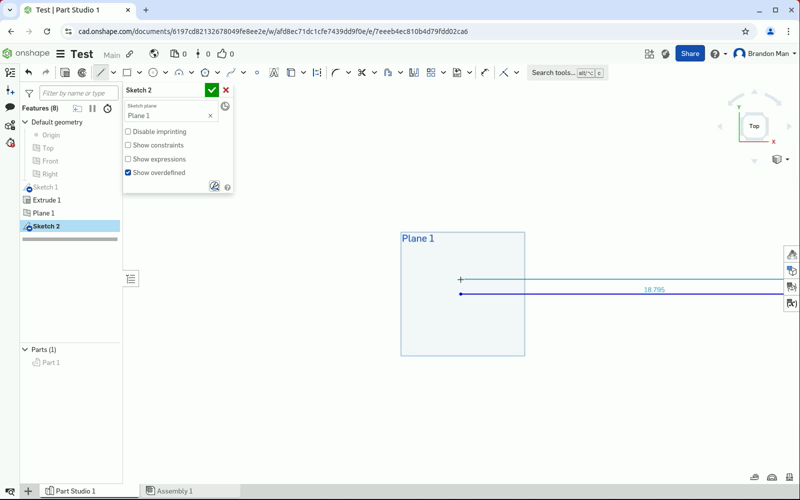
scroll(6)
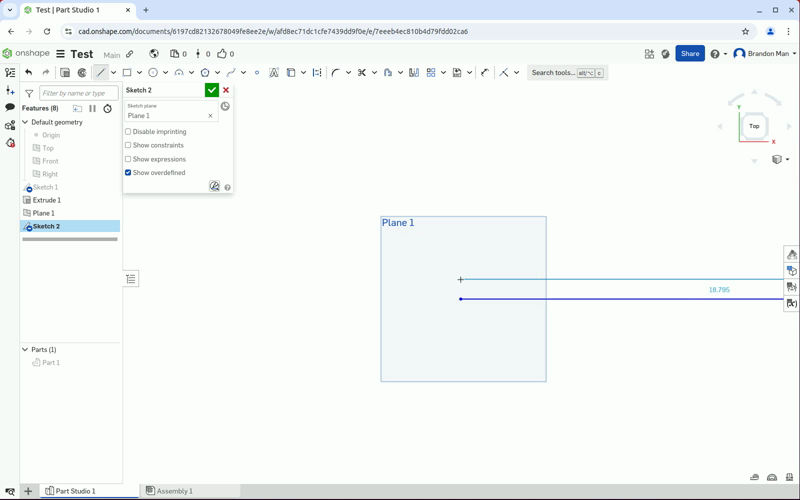
scroll(6)
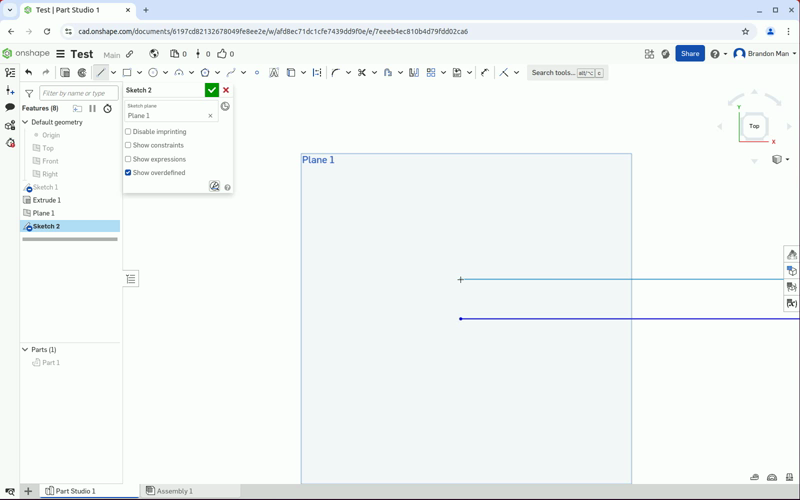
click(460, 279)
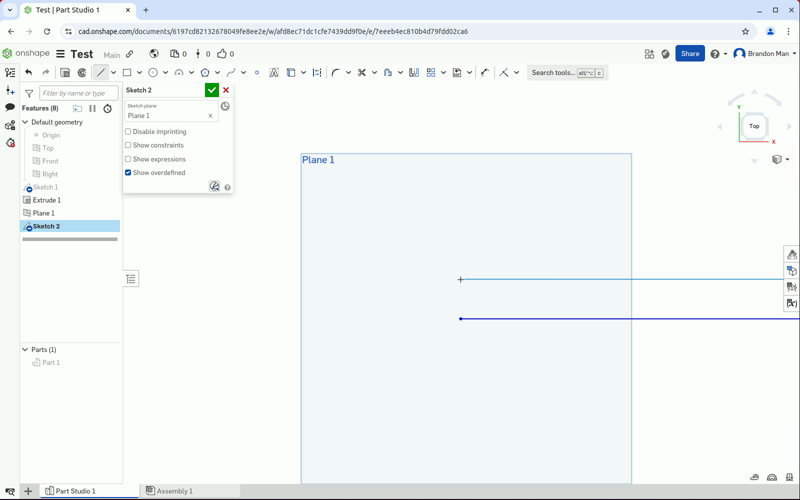
scroll(-6)
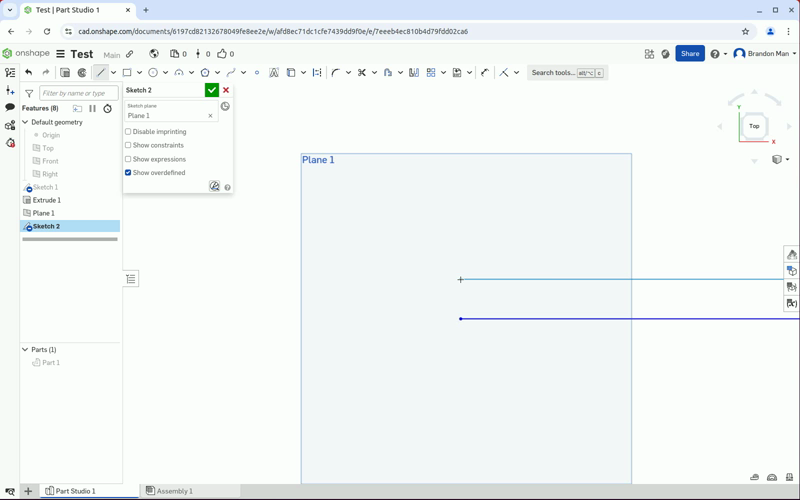
scroll(-6)
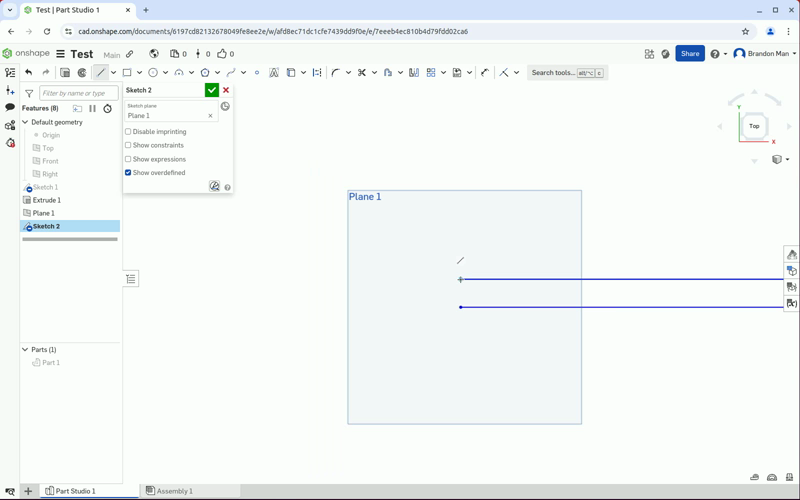
scroll(-6)
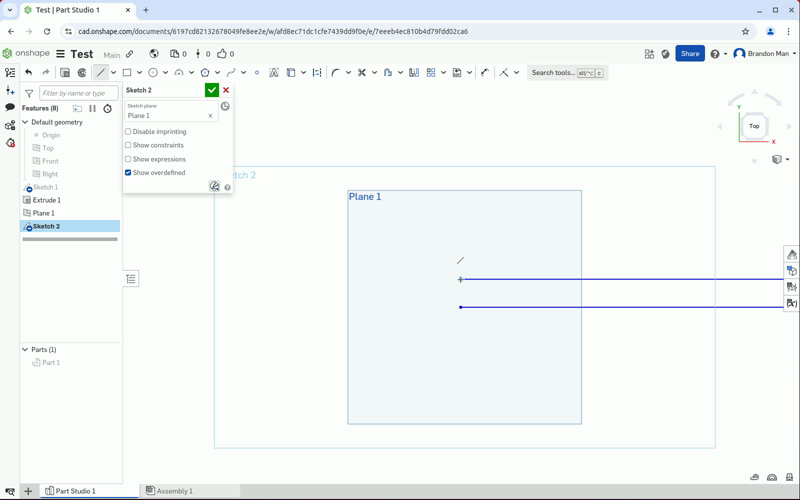
scroll(-6)
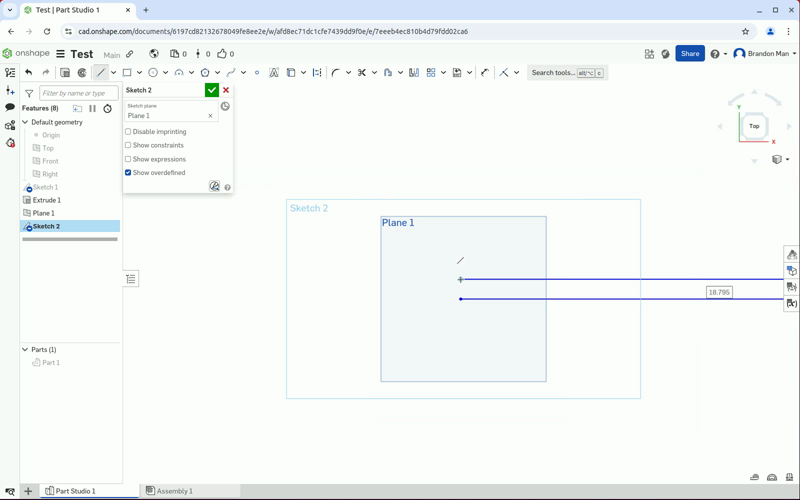
scroll(-6)
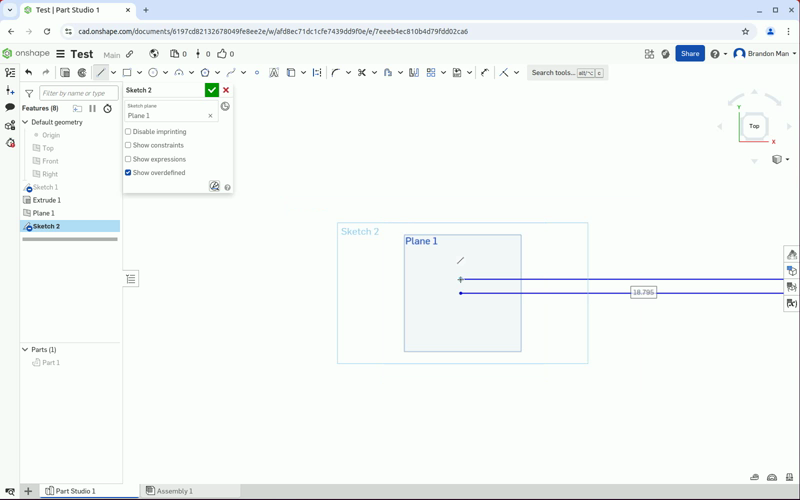
scroll(-6)
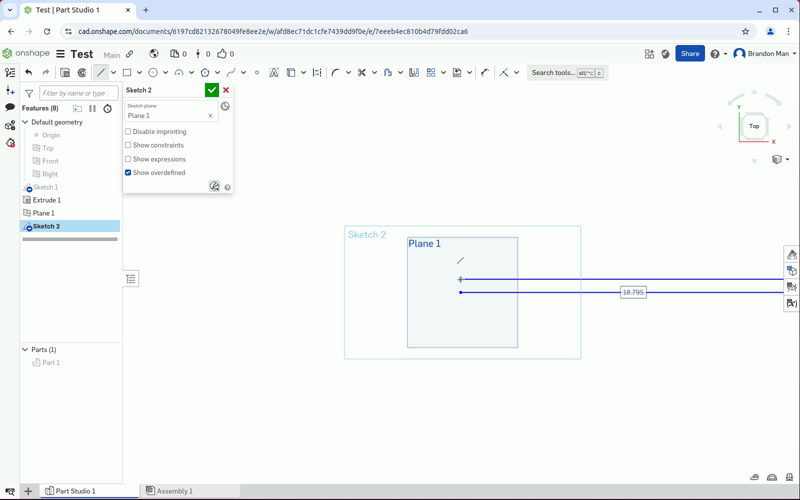
scroll(-6)
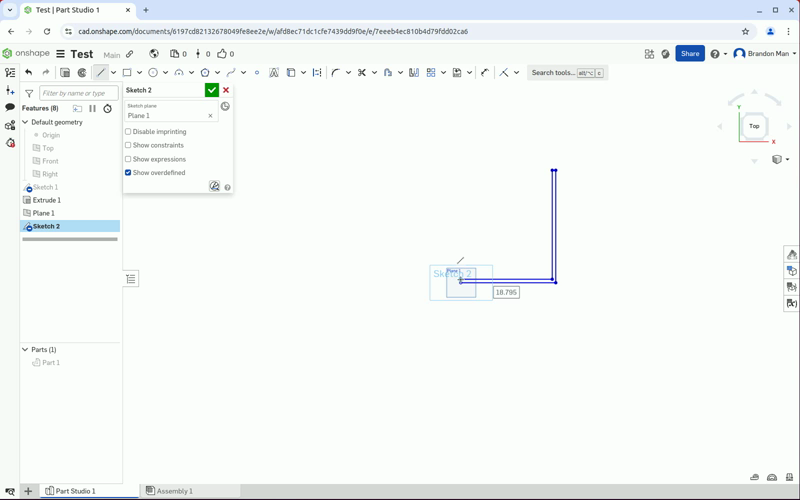
key_up(shift)
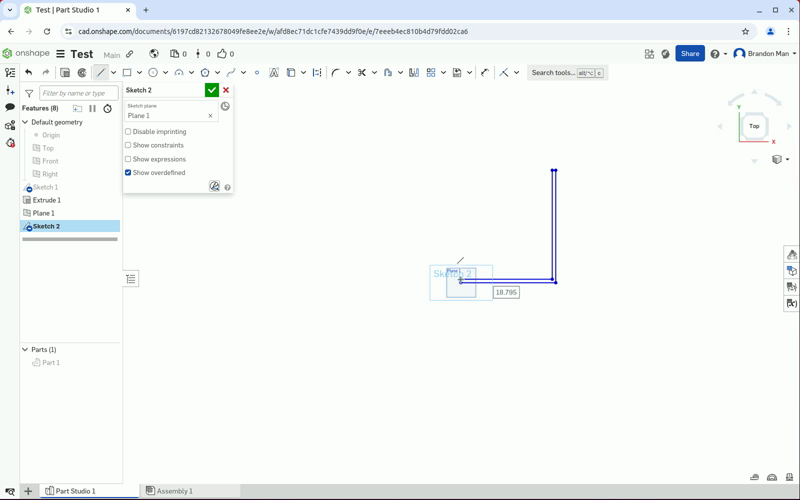
mouse_move(490, 279)
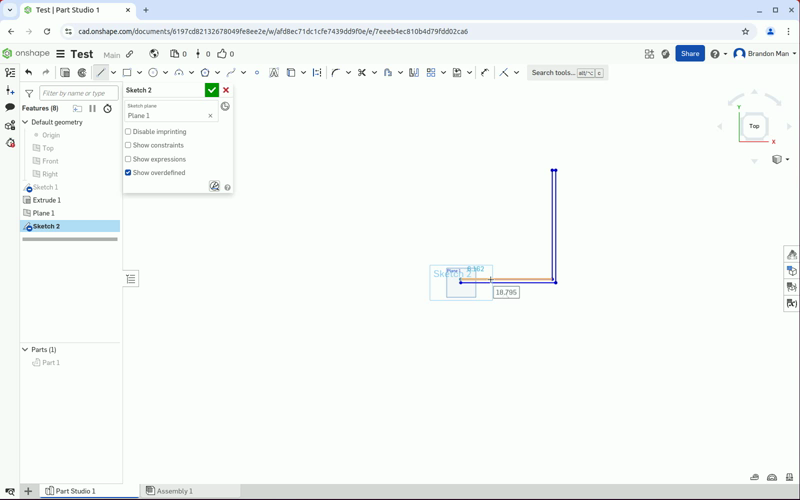
key_down(shift)
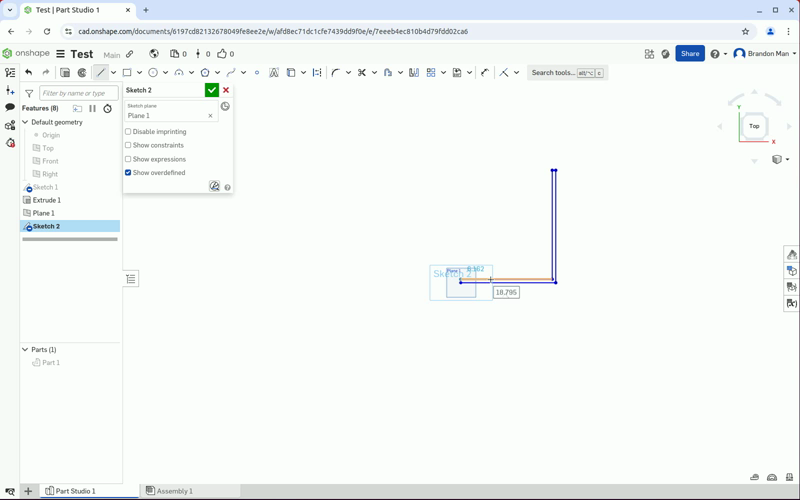
mouse_move(460, 282)
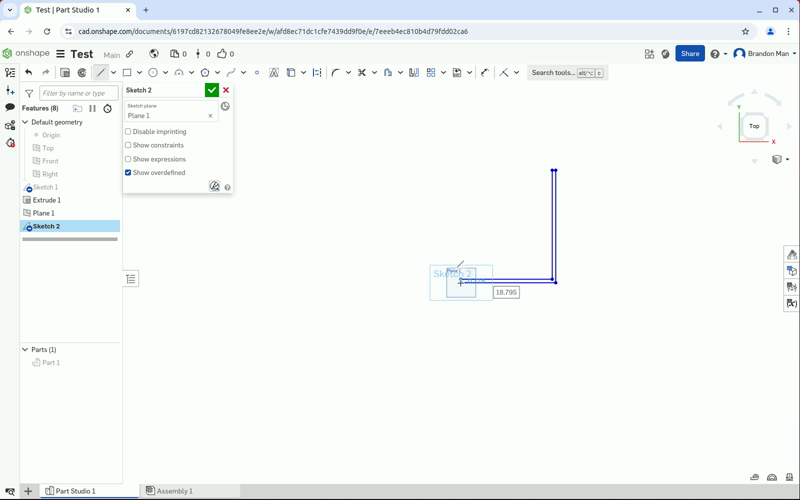
scroll(6)
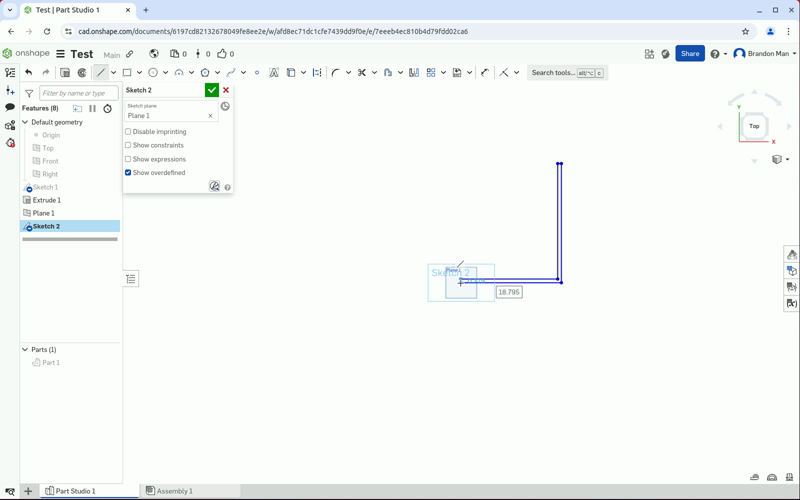
scroll(6)
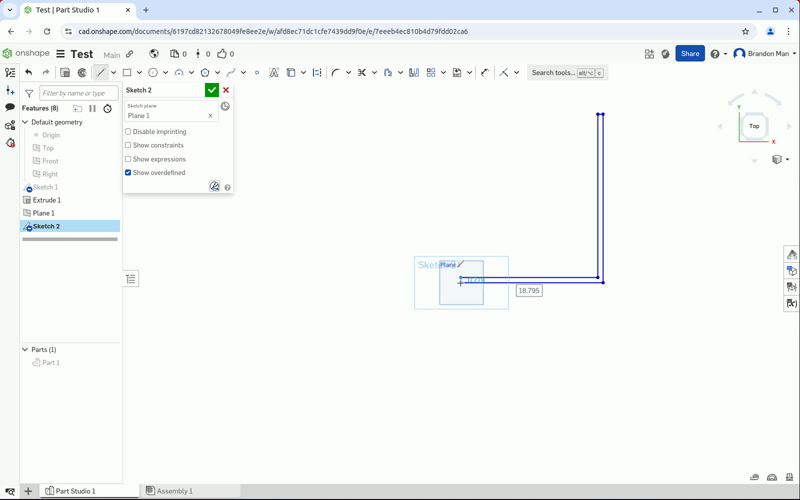
scroll(6)
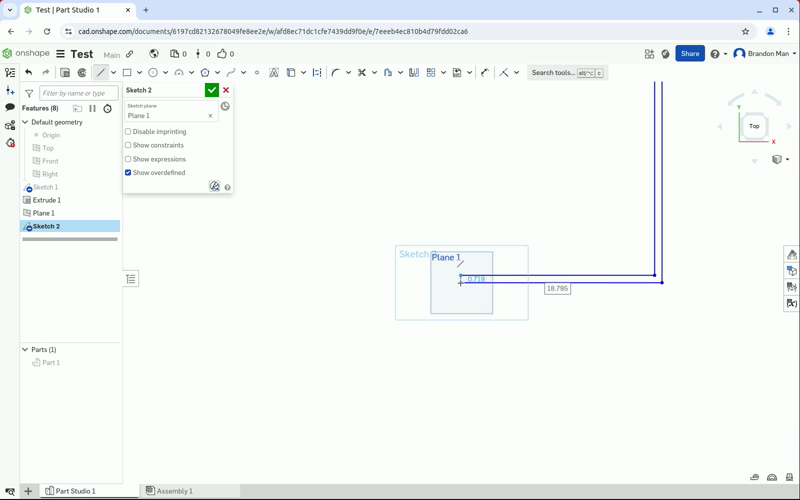
scroll(6)
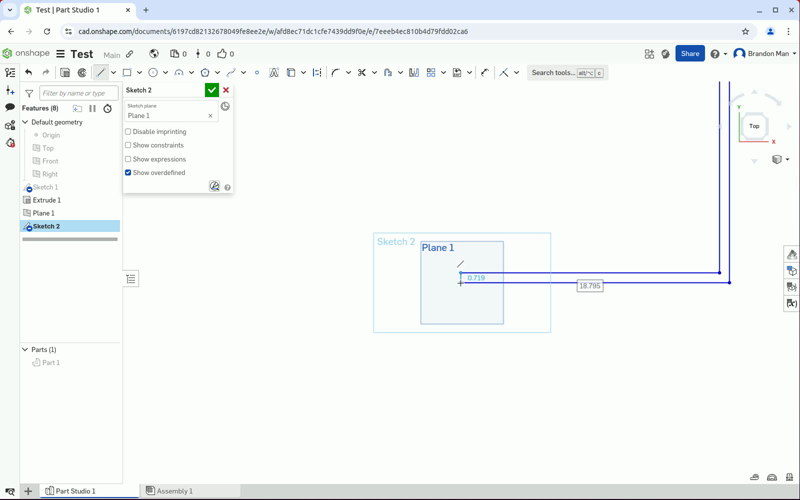
scroll(6)
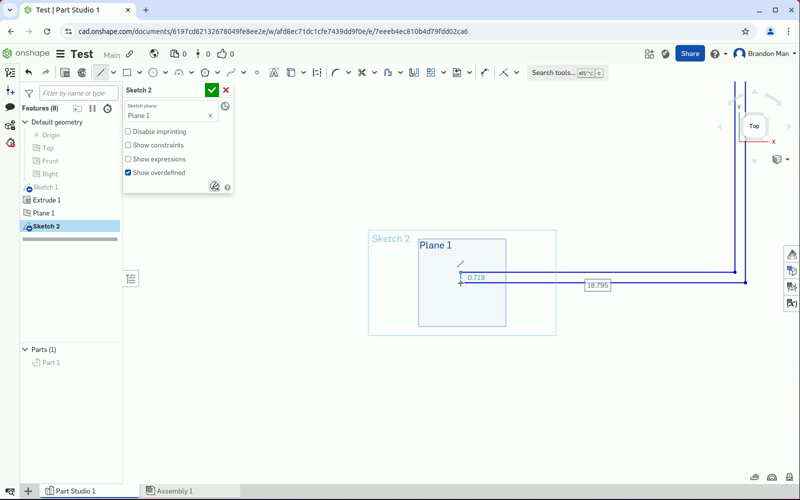
scroll(6)
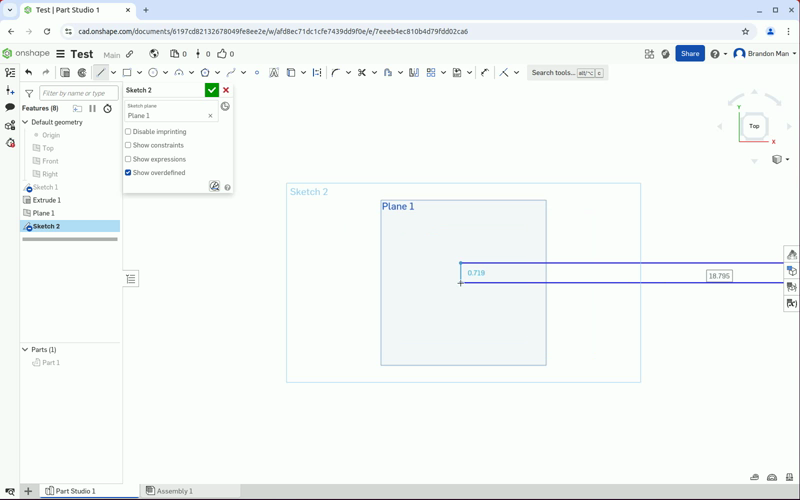
scroll(6)
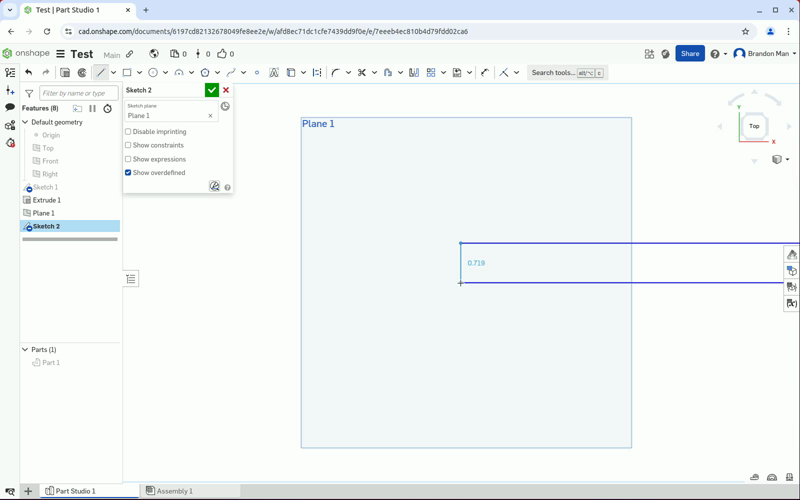
key_up(shift)
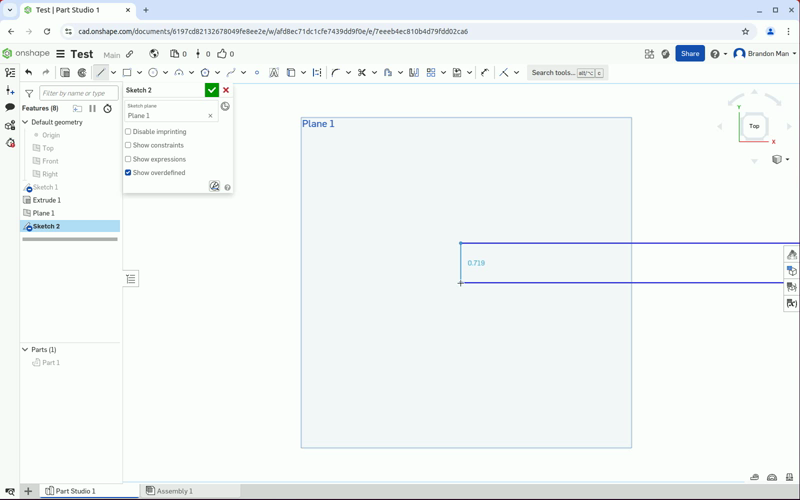
click(460, 282)
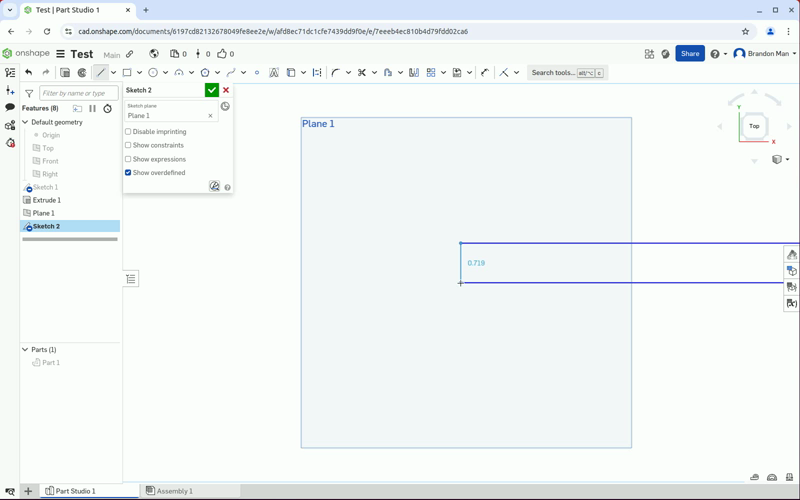
scroll(-6)
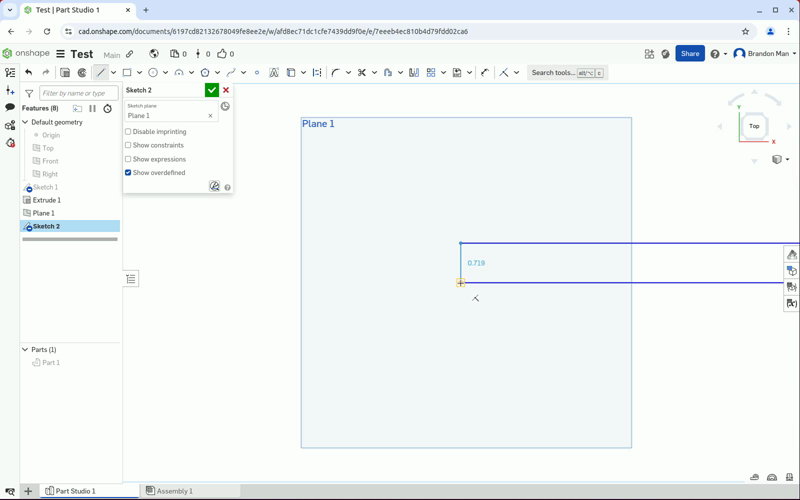
scroll(-6)
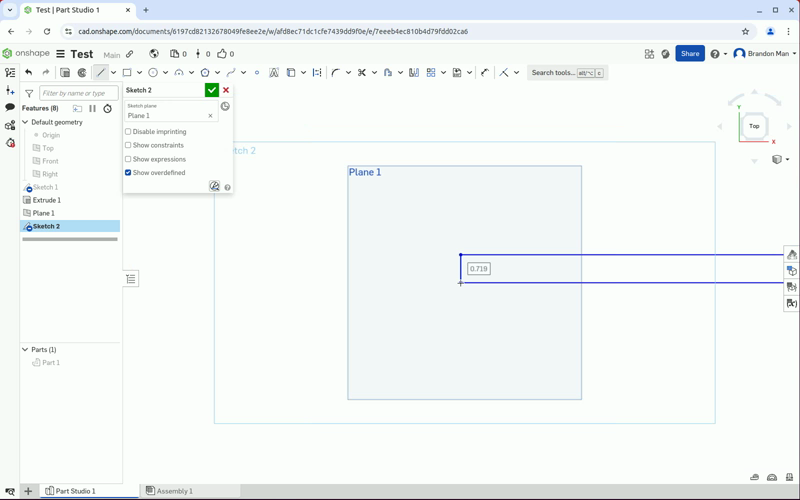
scroll(-6)
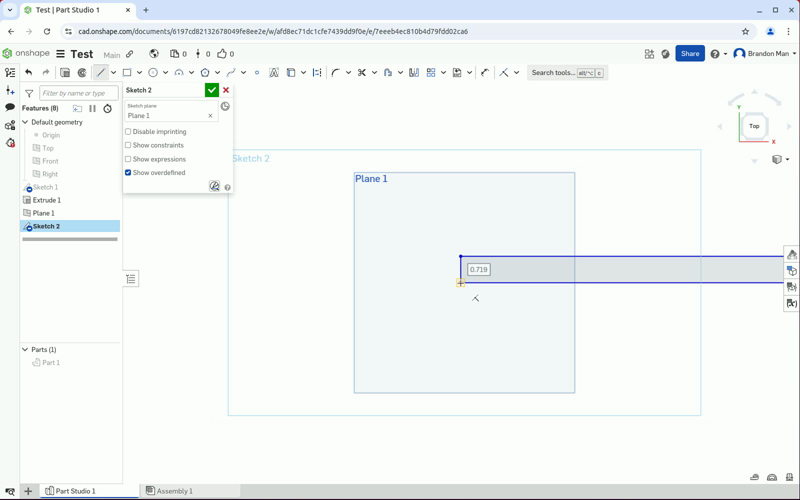
scroll(-6)
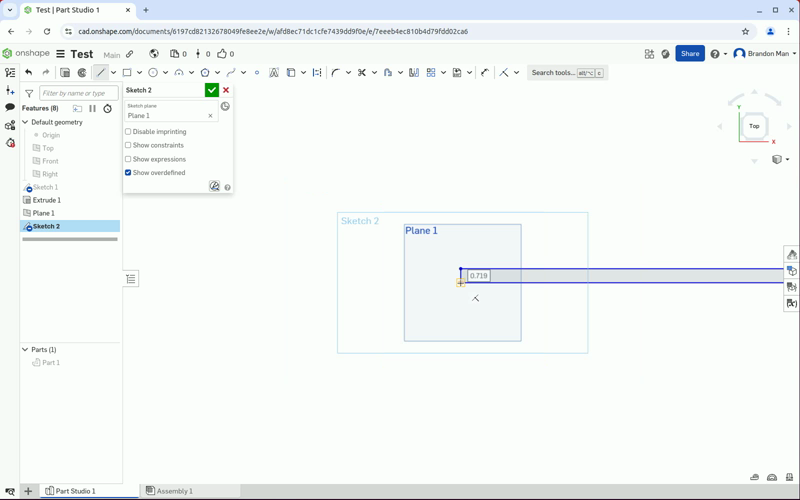
scroll(-6)
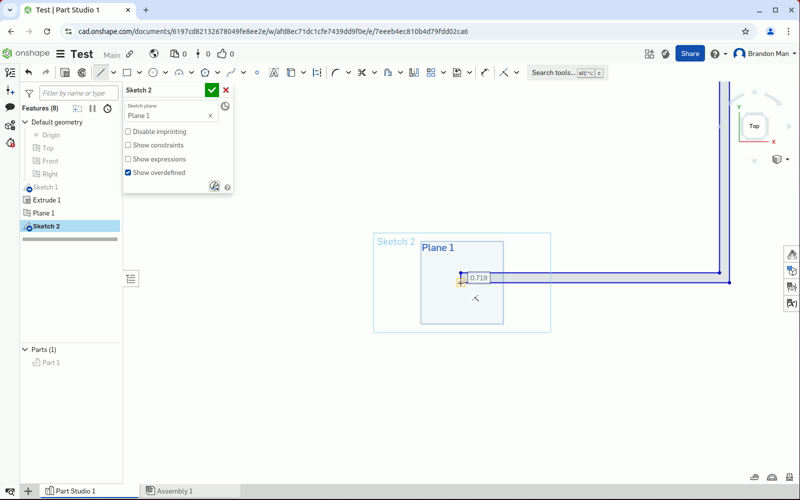
scroll(-6)
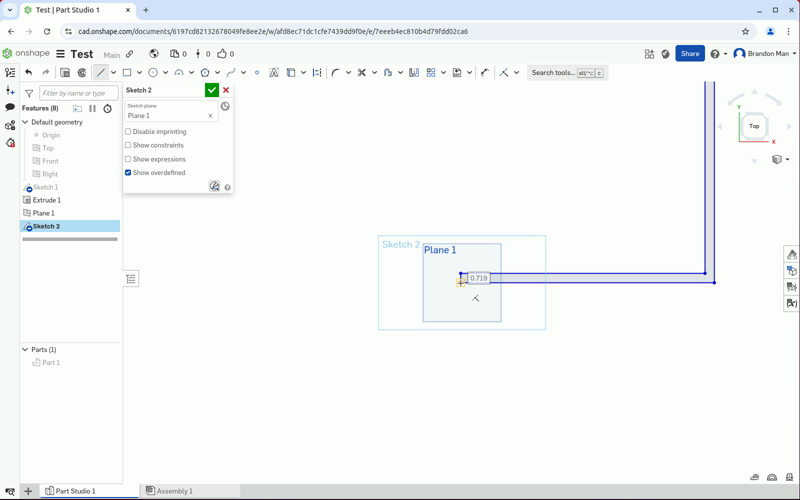
scroll(-6)
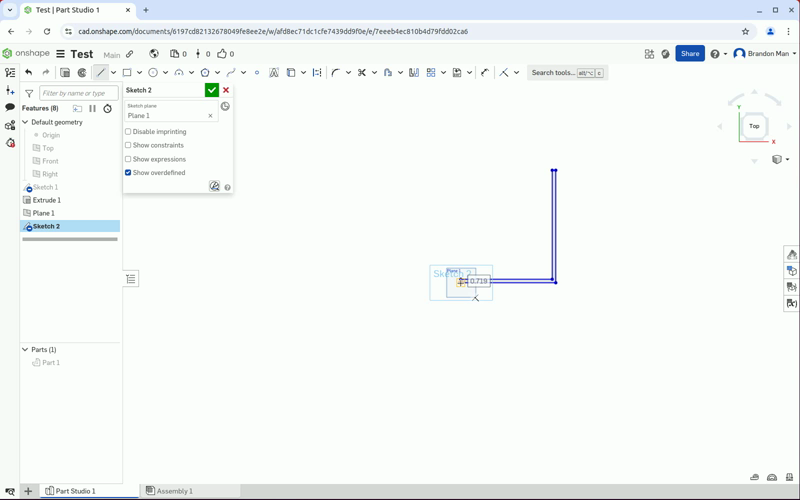
key(esc)
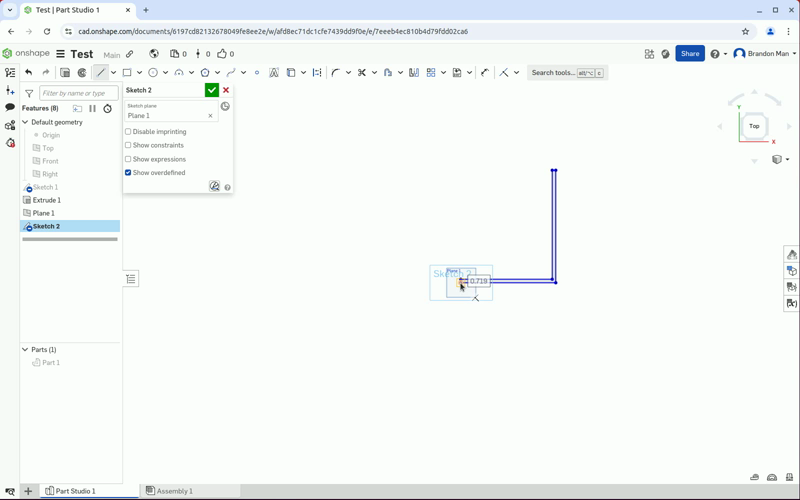
mouse_move(554, 217)
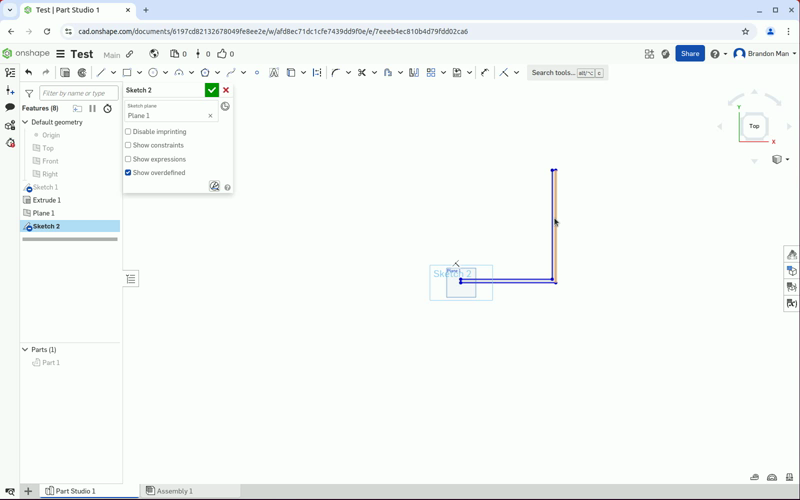
scroll(6)
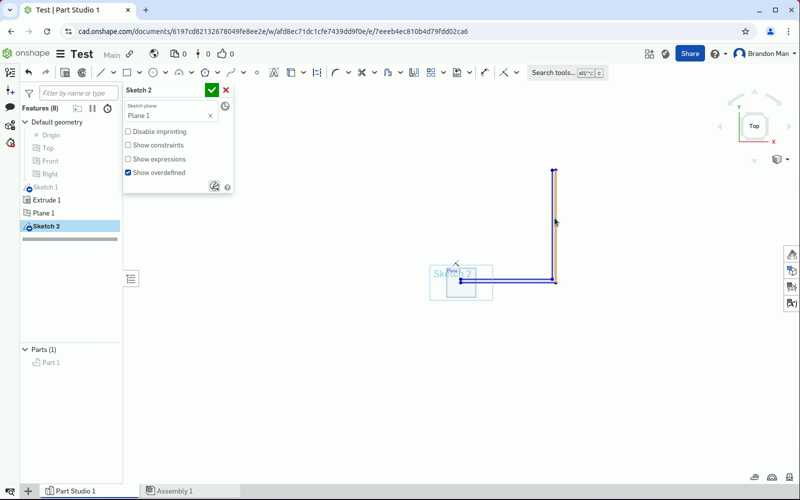
scroll(6)
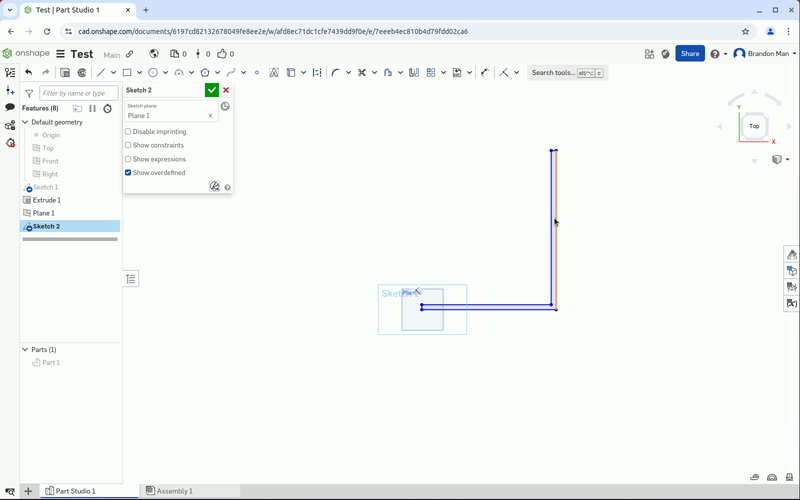
scroll(6)
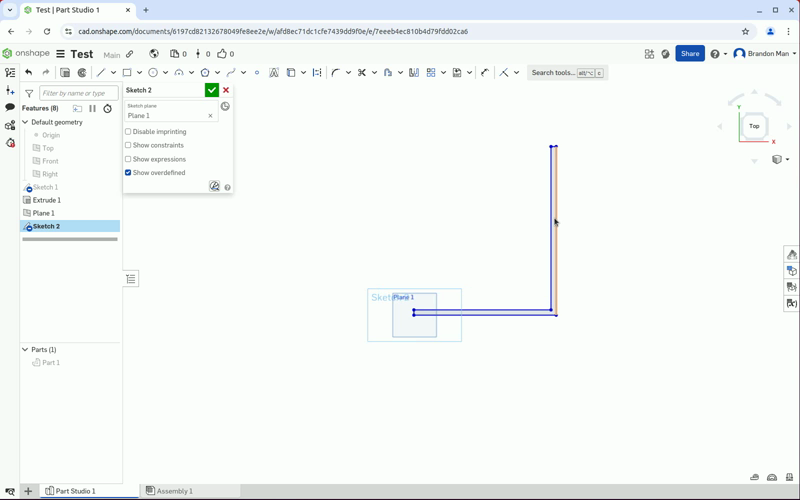
scroll(6)
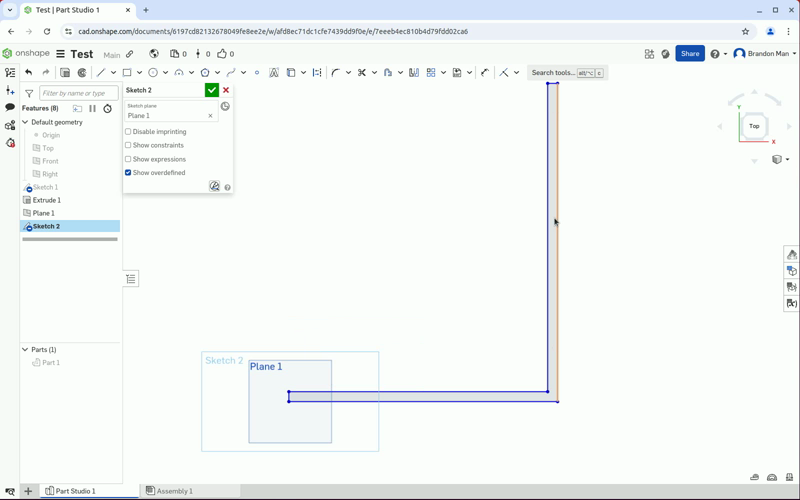
scroll(6)
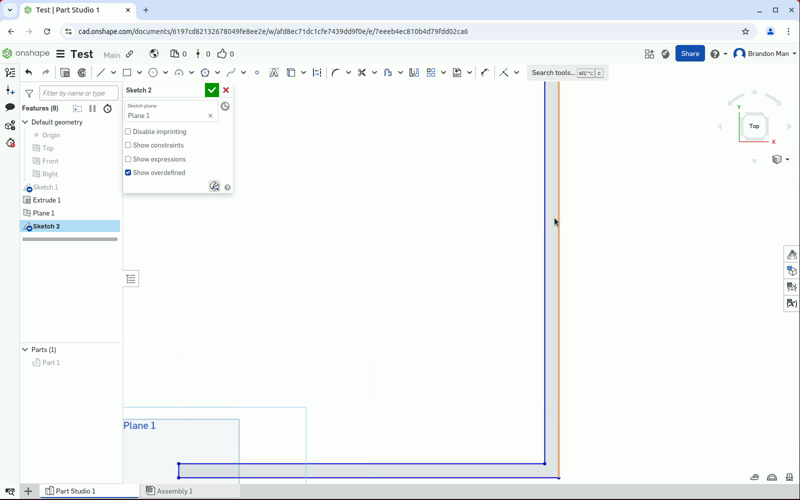
scroll(6)
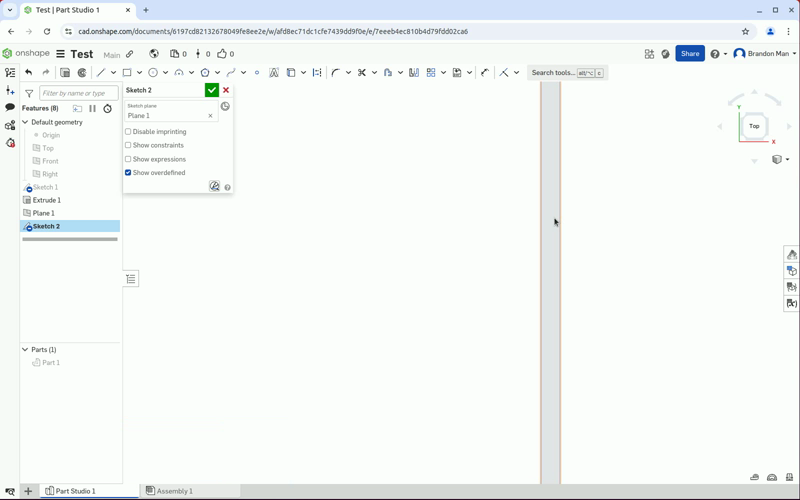
scroll(6)
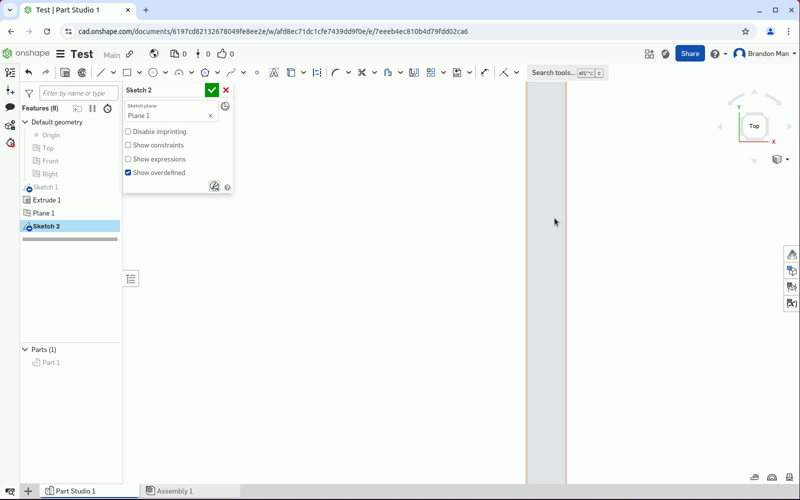
click(554, 217)
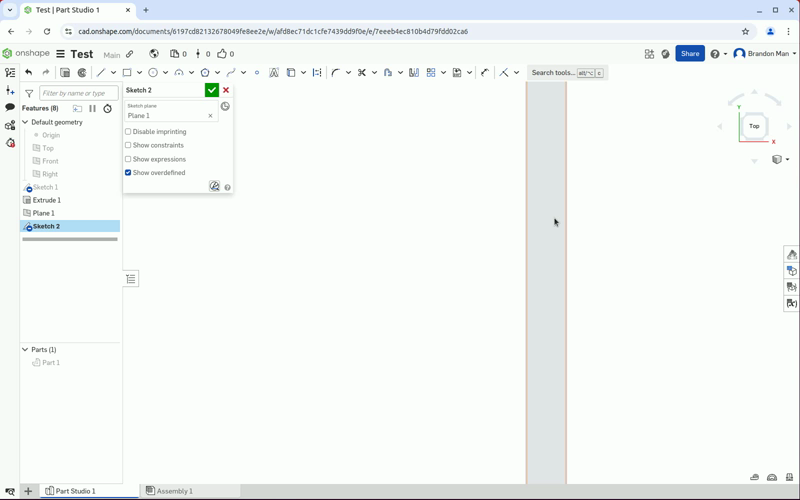
scroll(-6)
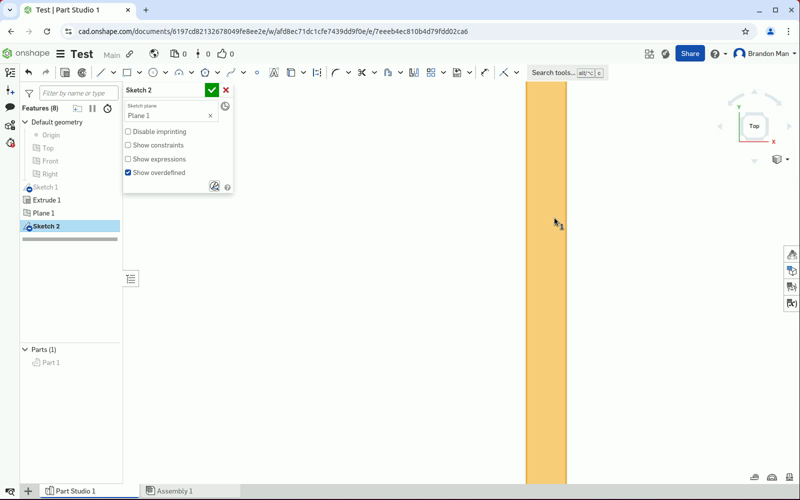
scroll(-6)
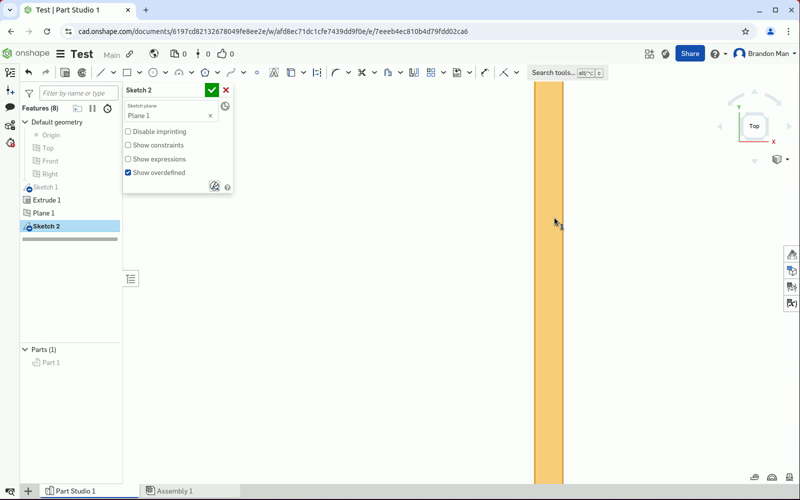
scroll(-6)
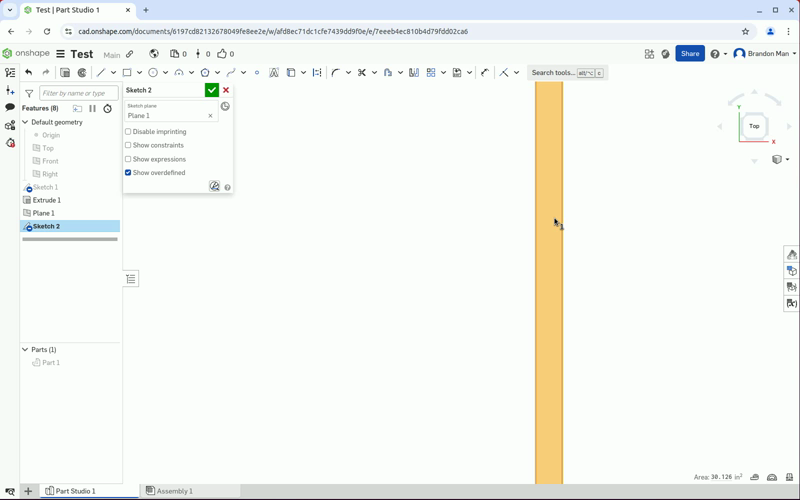
scroll(-6)
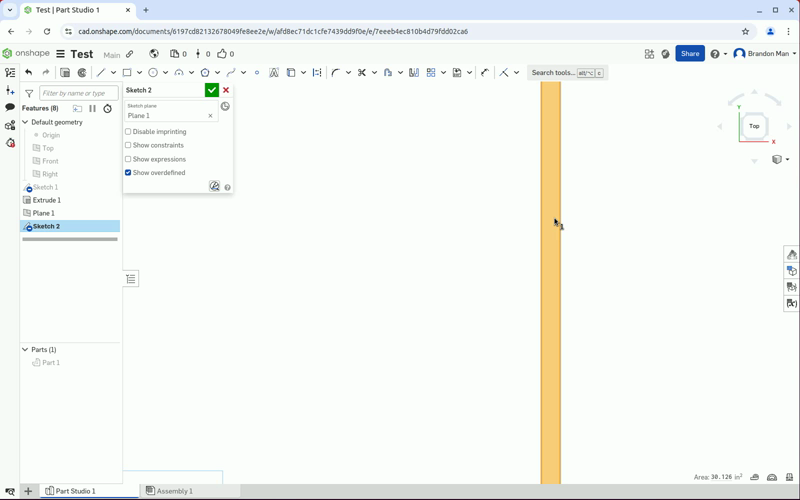
scroll(-6)
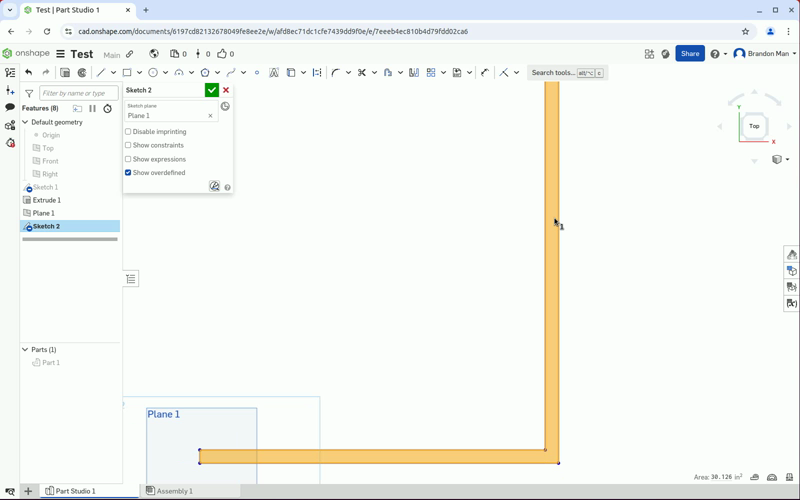
scroll(-6)
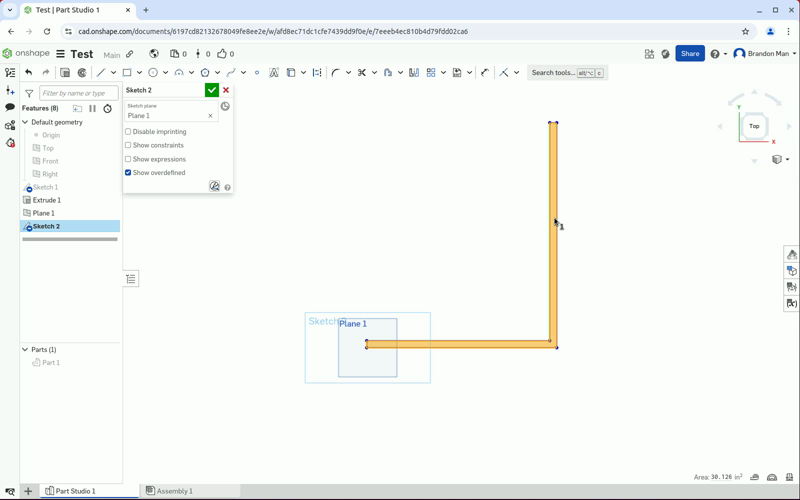
scroll(-6)
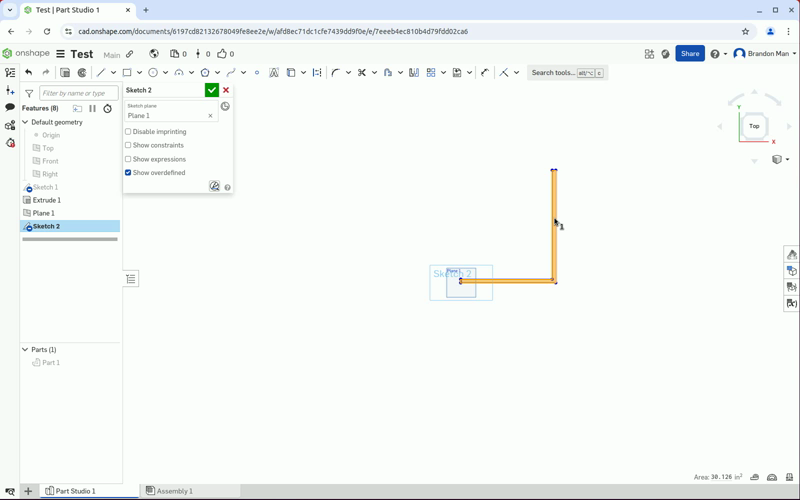
mouse_move(73, 352)
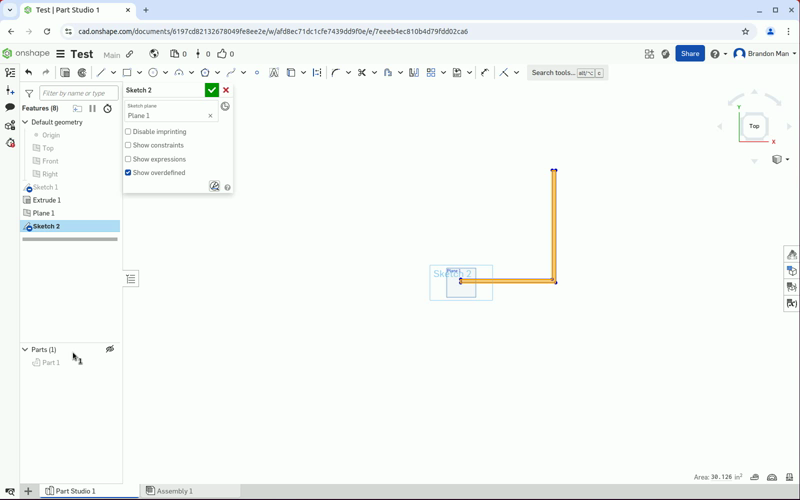
key(shift+y)
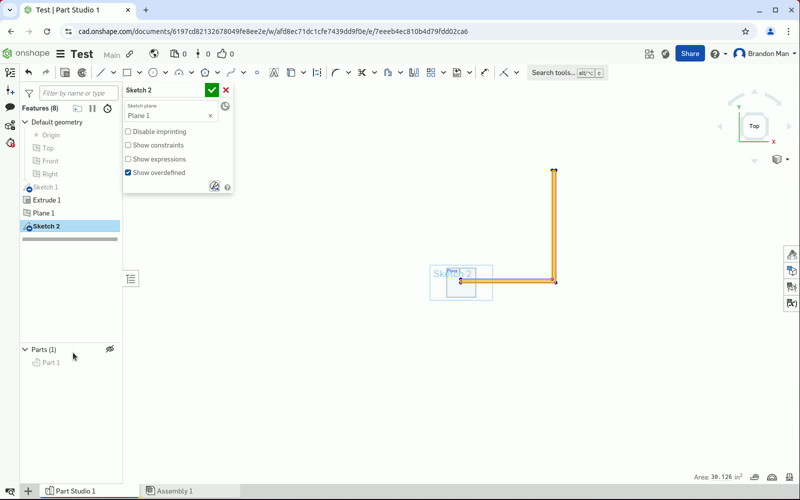
key(shift+e)
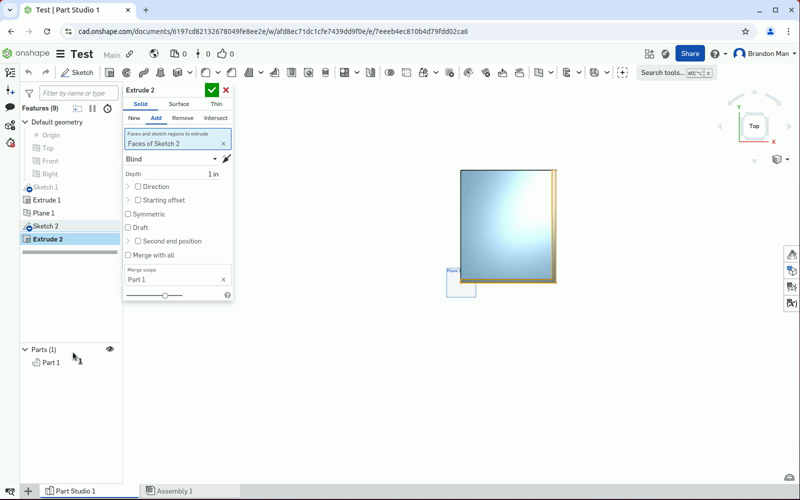
mouse_move(143, 106)
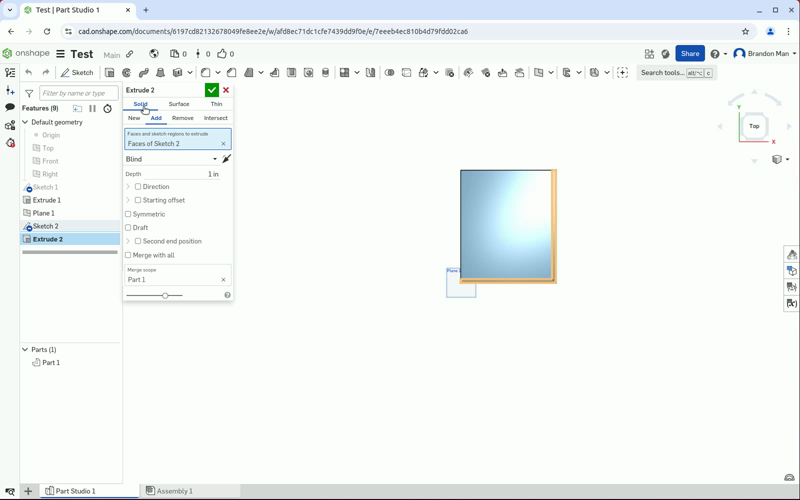
click(143, 106)
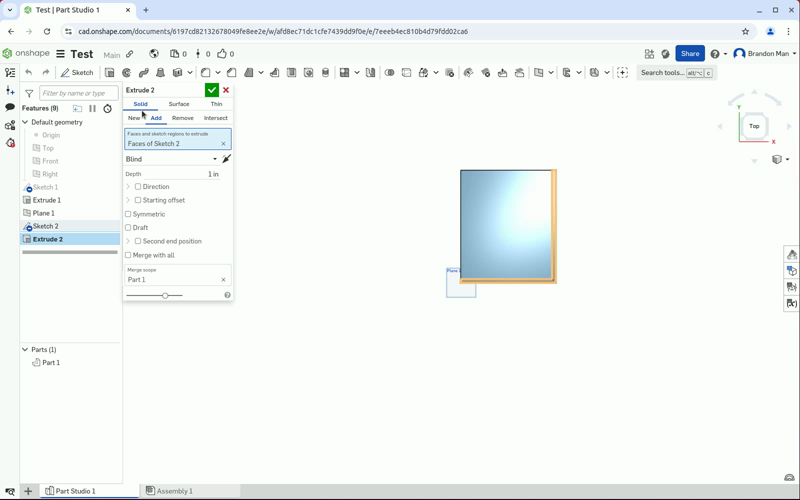
mouse_move(137, 120)
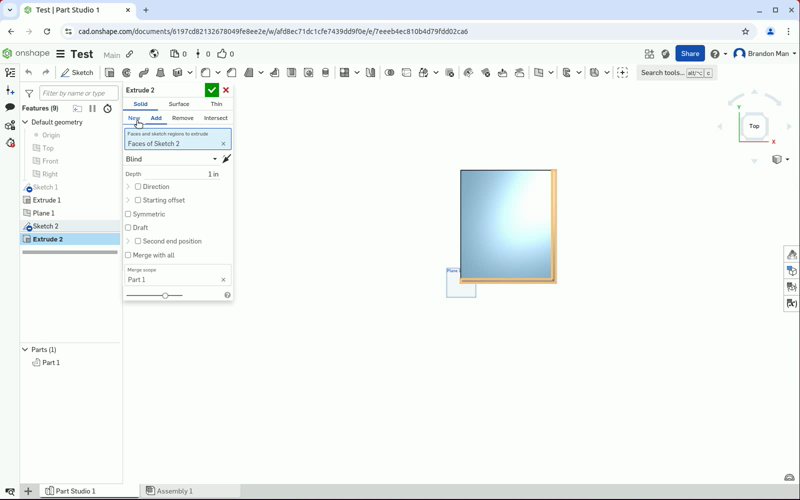
click(137, 120)
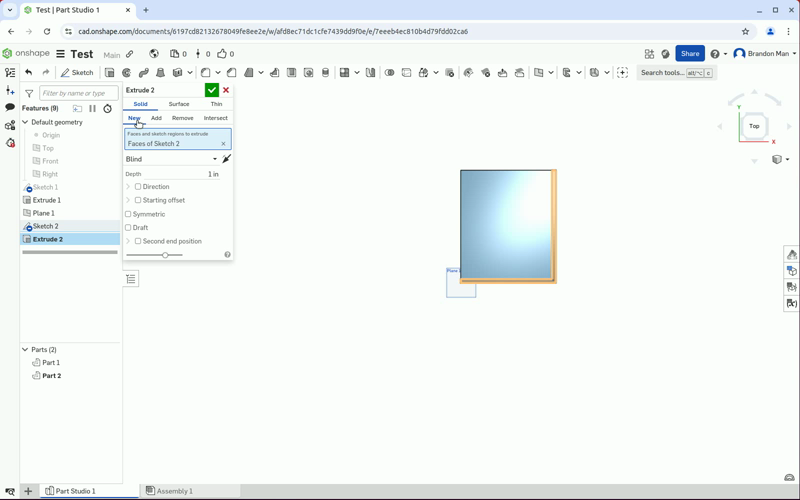
key(tab, 4)
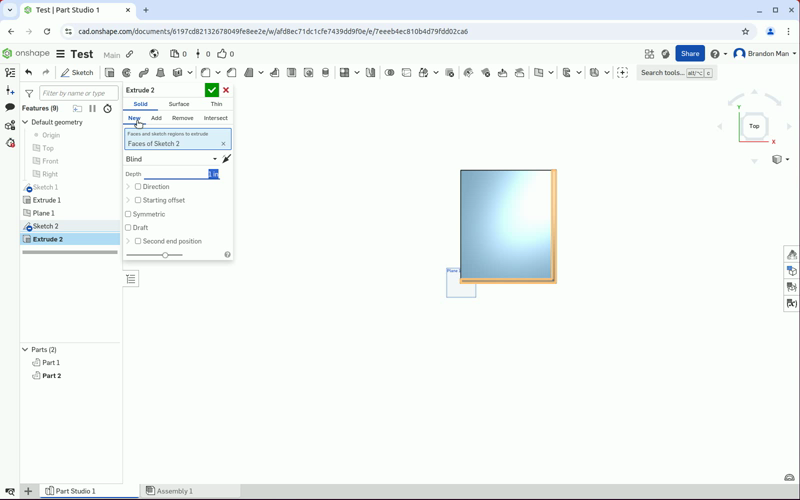
text(2.889)
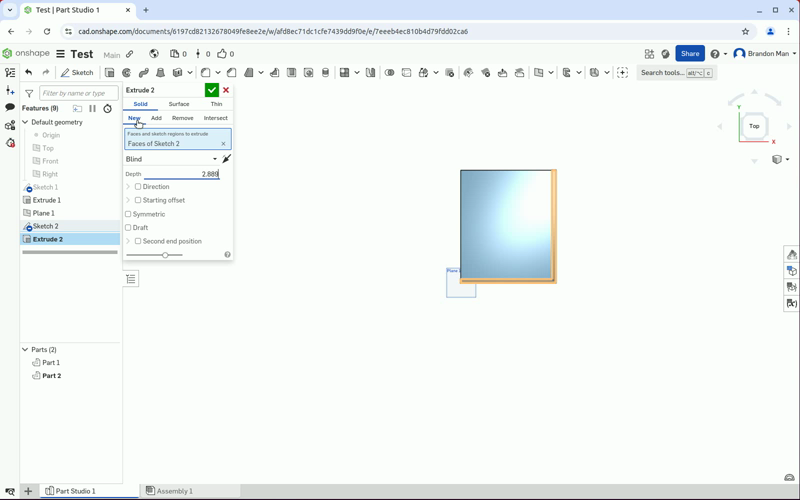
key(enter)
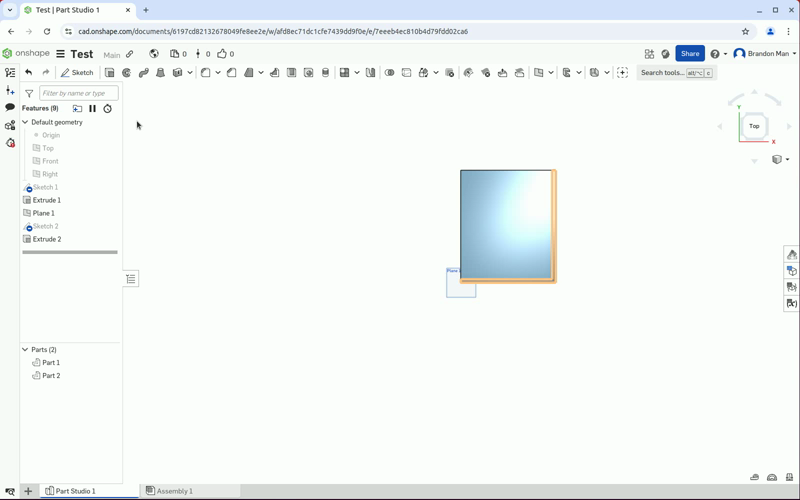
key(shift+h)
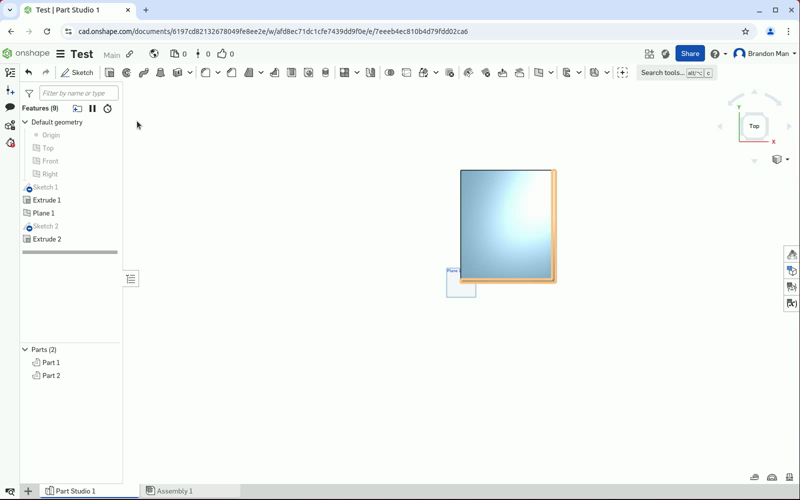
key(shift+h)
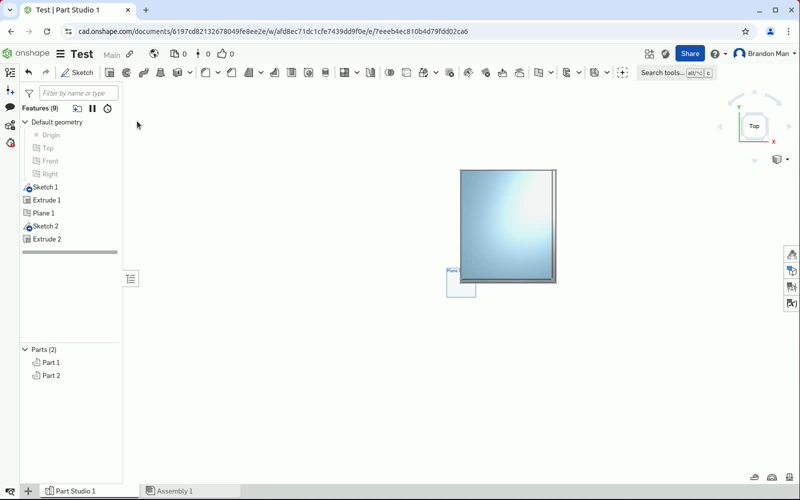
key(shift+7)
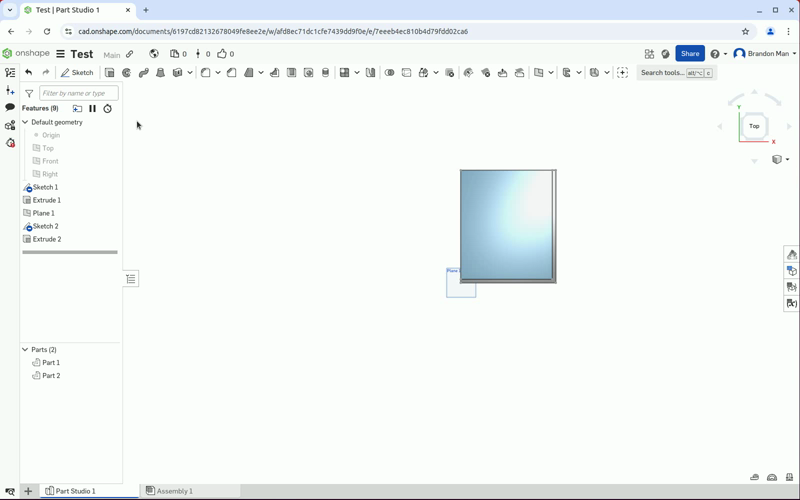
key(up, 3)
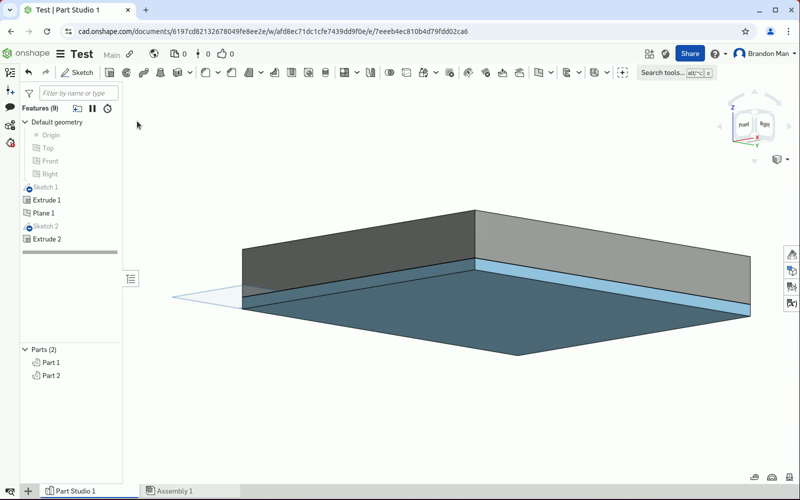
key(left, 3)
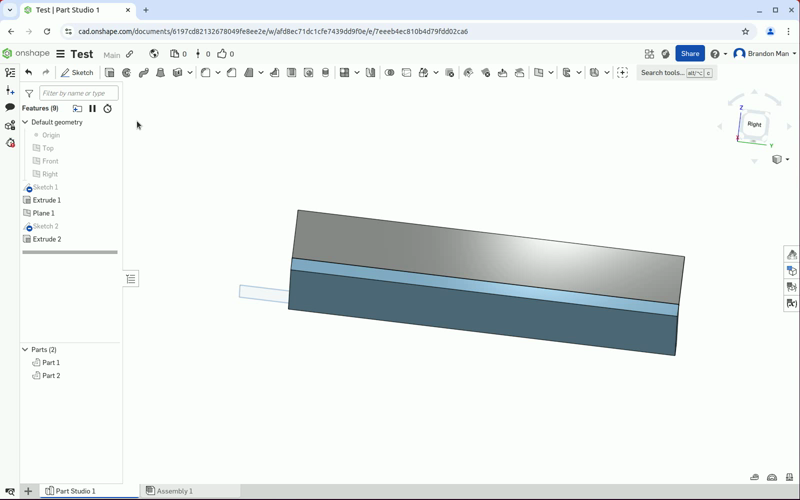
key(right, 3)
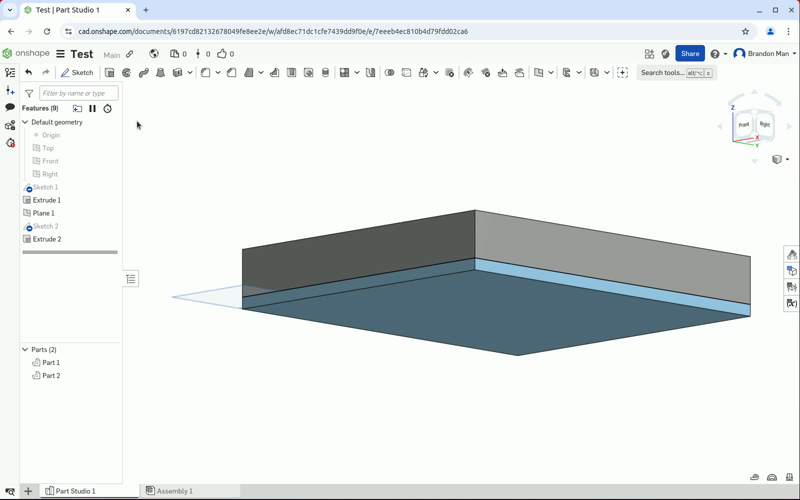
key(down, 3)
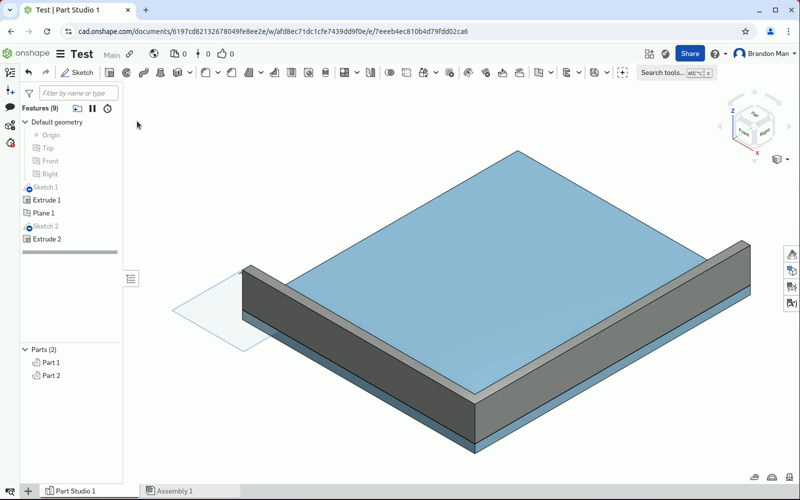
mouse_move(73, 189)
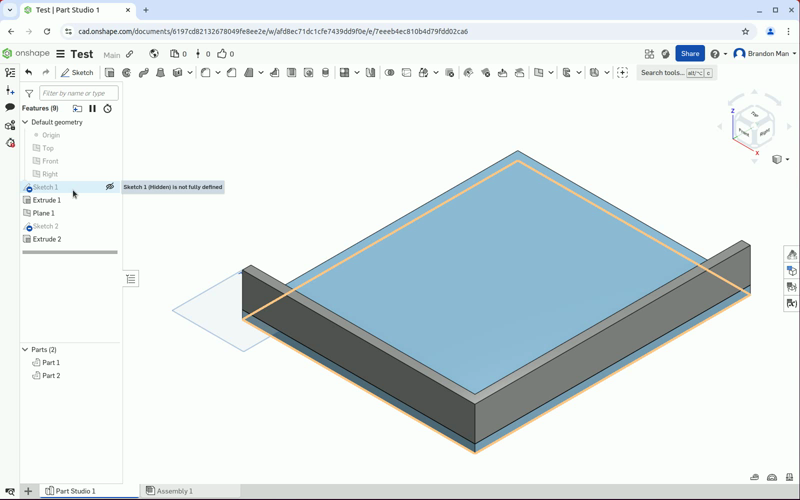
click(73, 189)